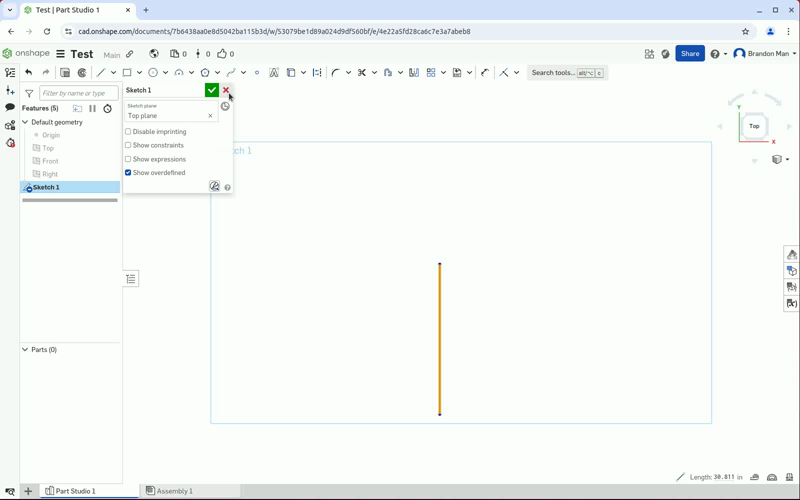
key(shift+h)
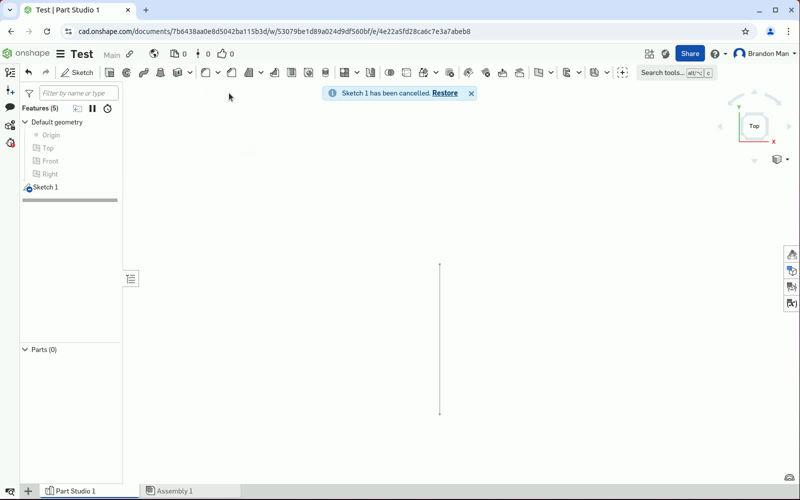
key(shift+s)
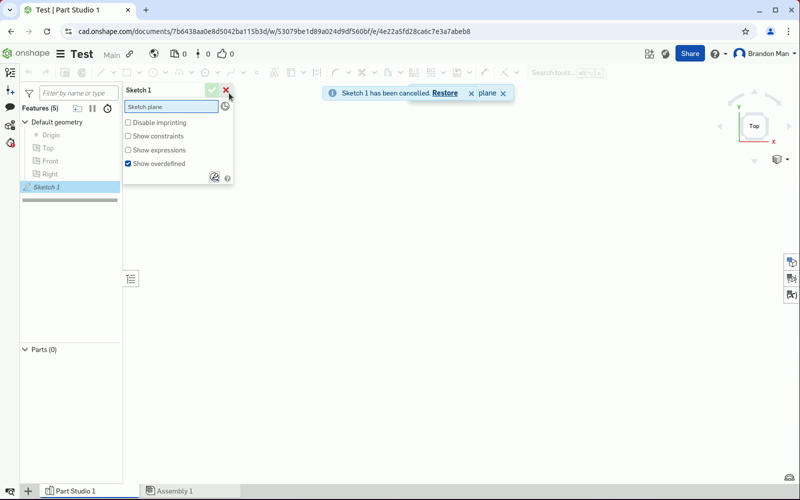
mouse_move(73, 150)
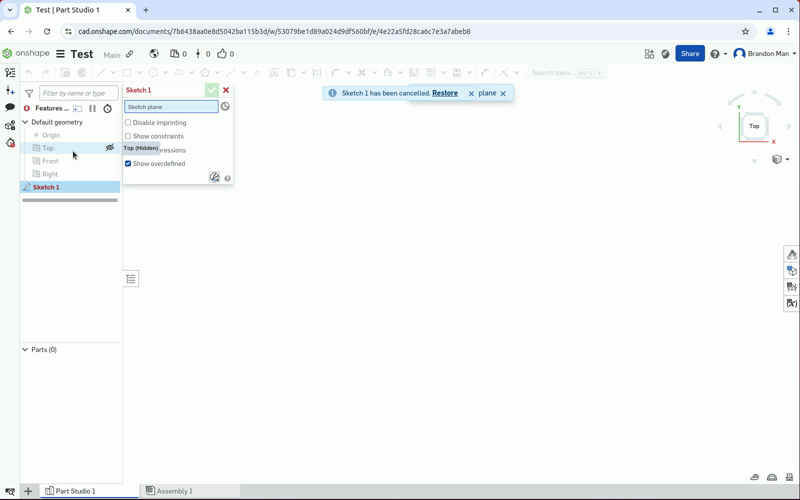
click(73, 150)
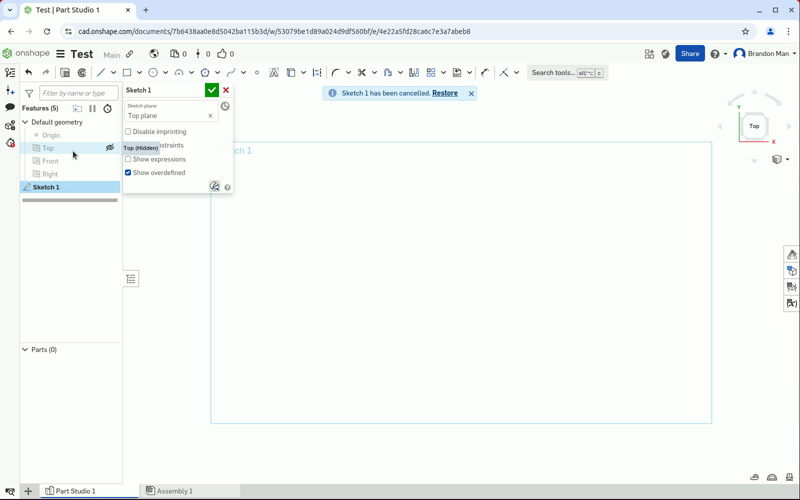
mouse_move(73, 352)
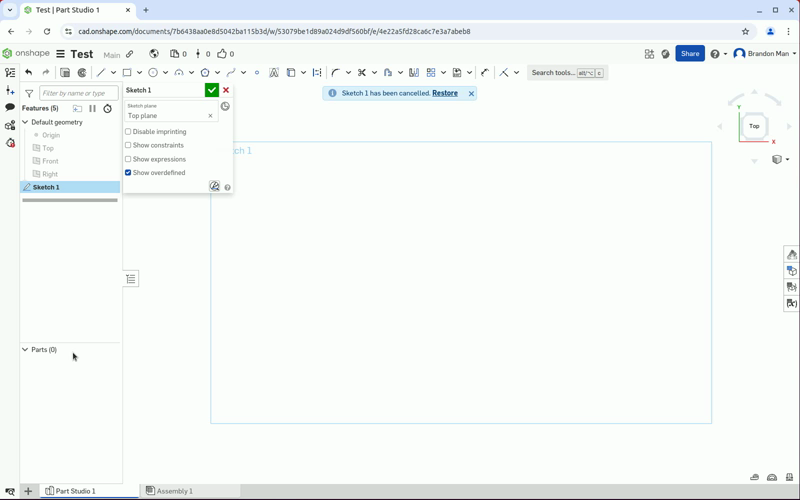
key(y)
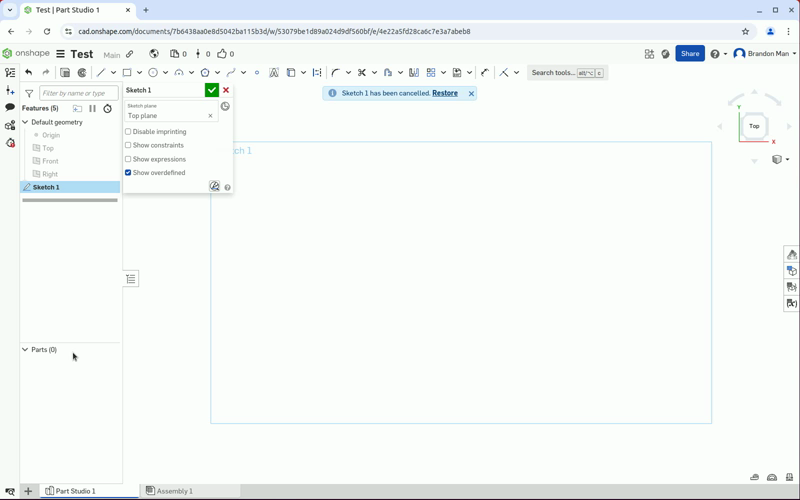
key(a)
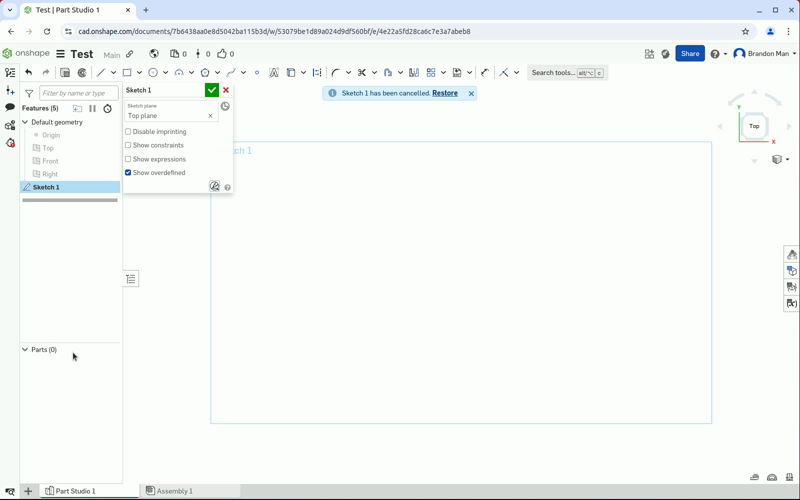
key_down(shift)
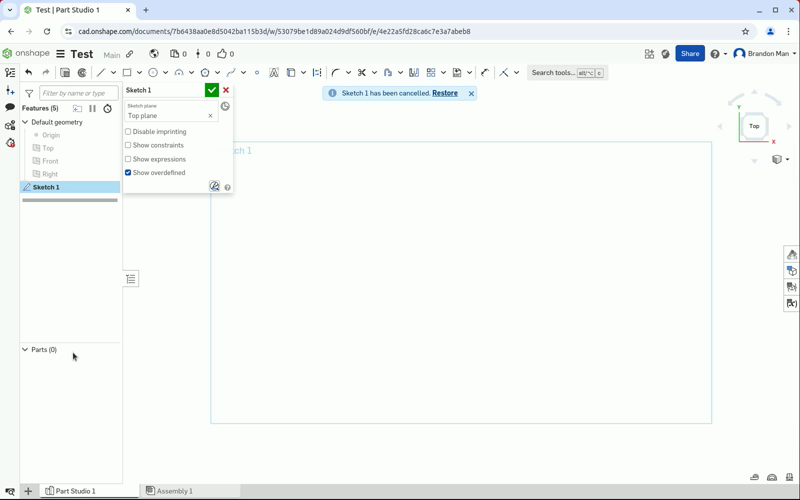
mouse_move(397, 182)
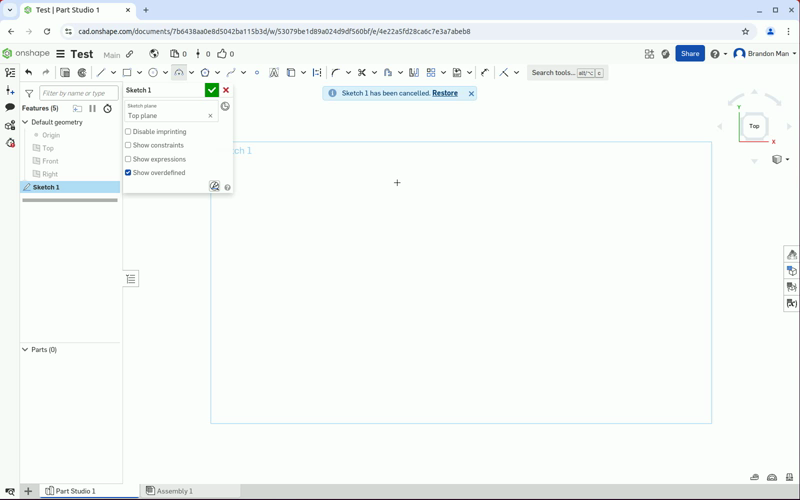
click(397, 182)
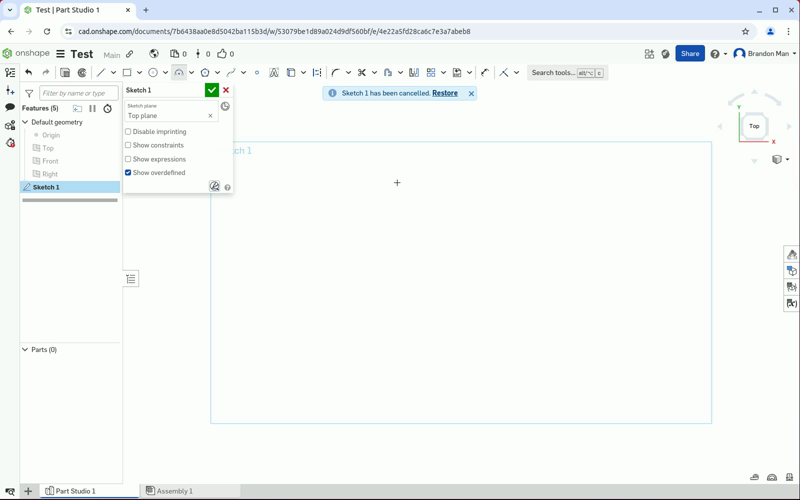
key_up(shift)
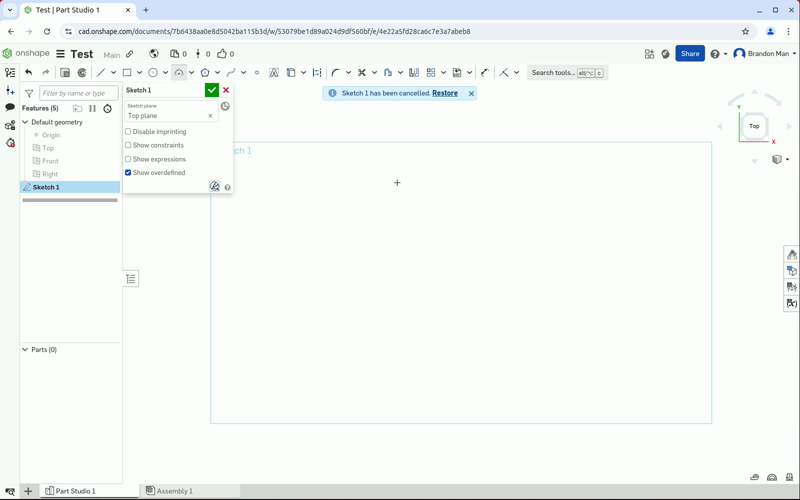
key_down(shift)
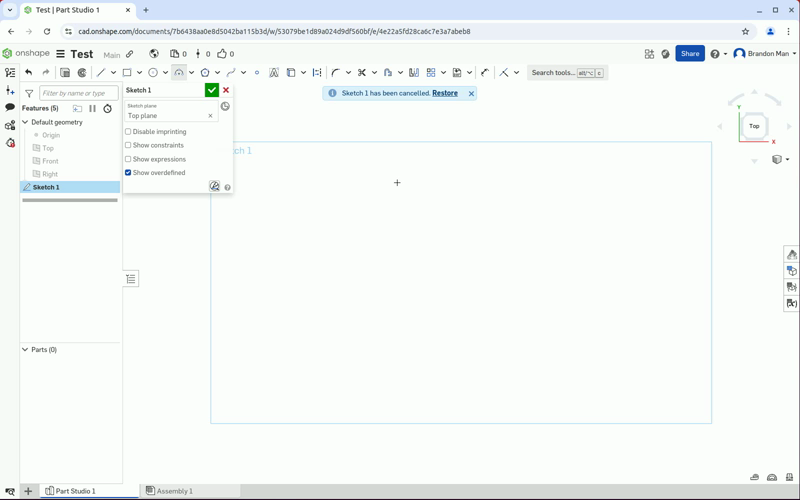
mouse_move(546, 285)
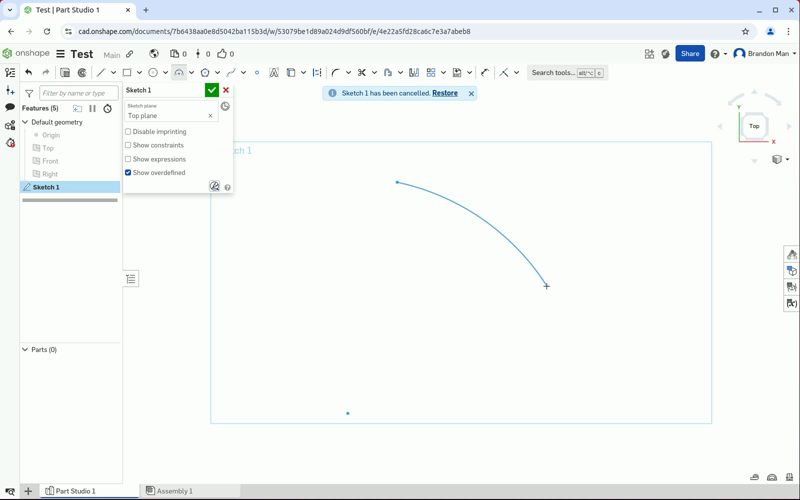
click(546, 285)
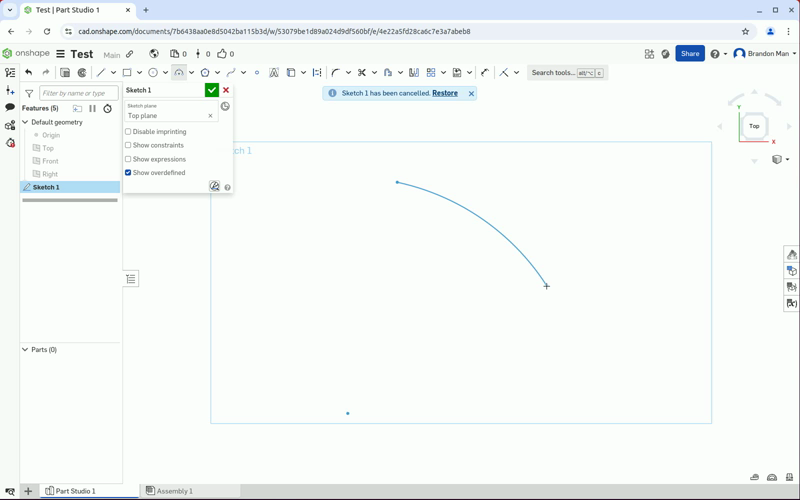
mouse_move(480, 221)
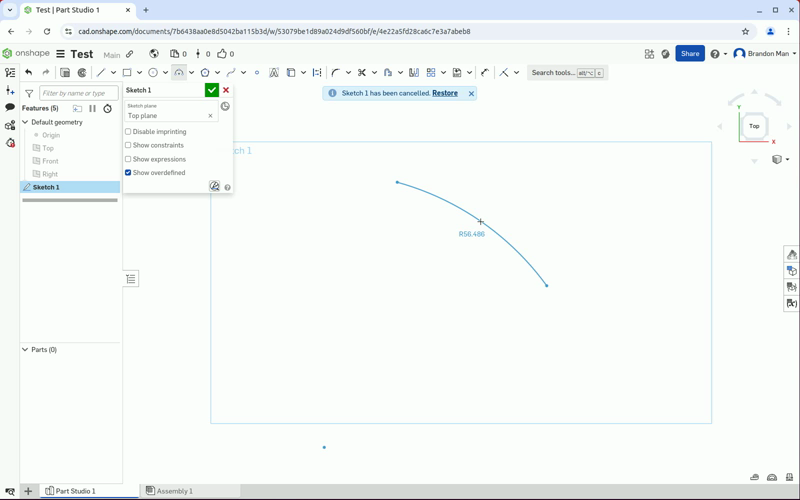
click(480, 221)
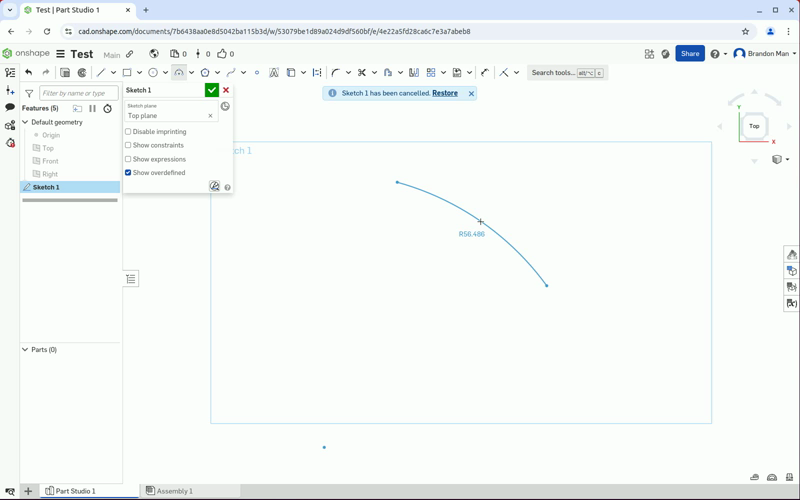
key_up(shift)
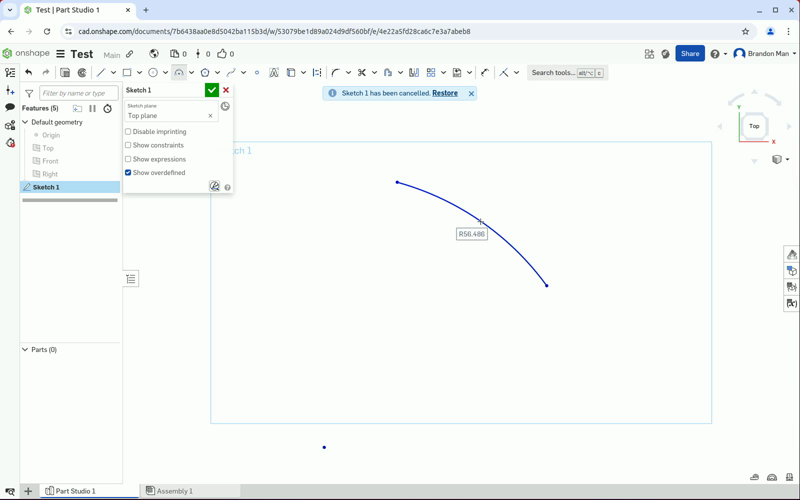
mouse_move(546, 285)
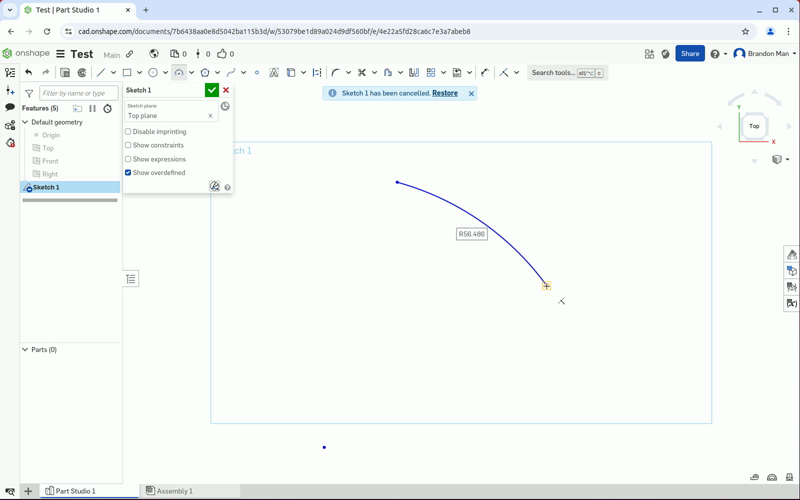
click(546, 285)
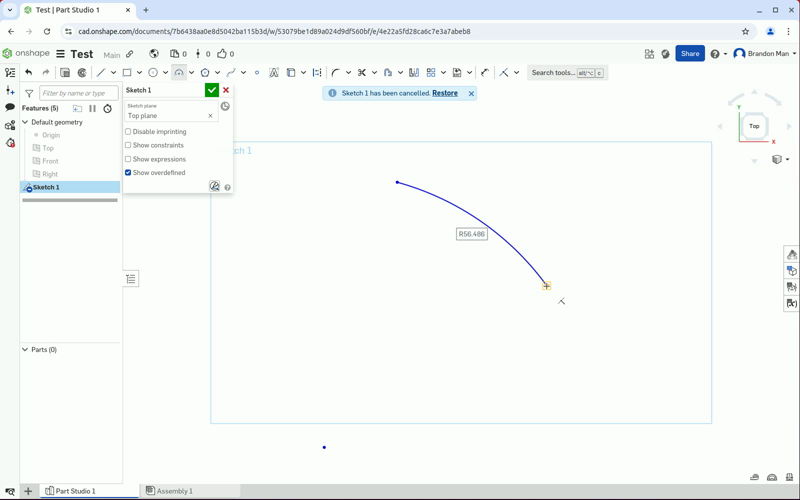
key_down(shift)
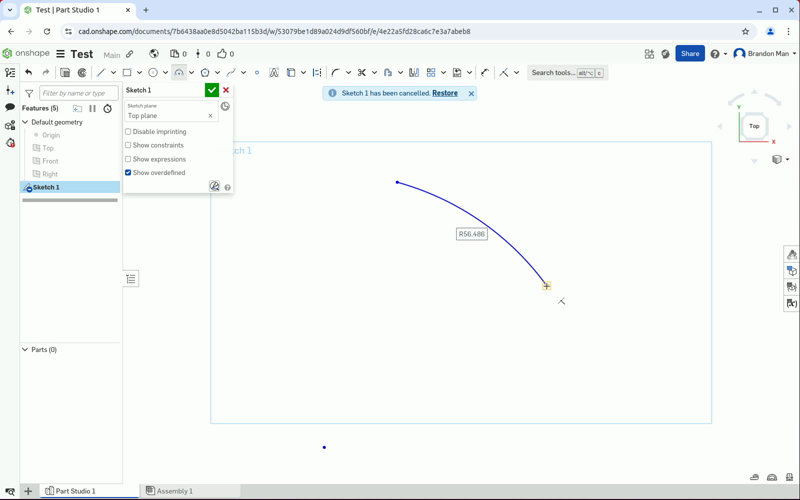
mouse_move(557, 278)
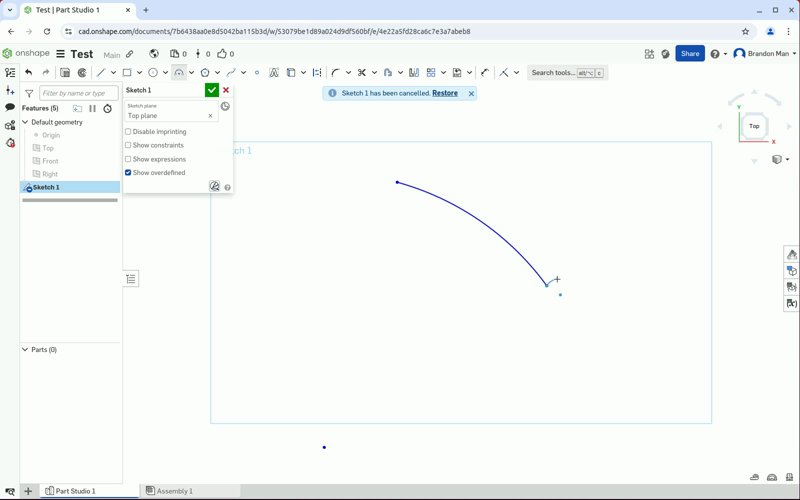
click(557, 278)
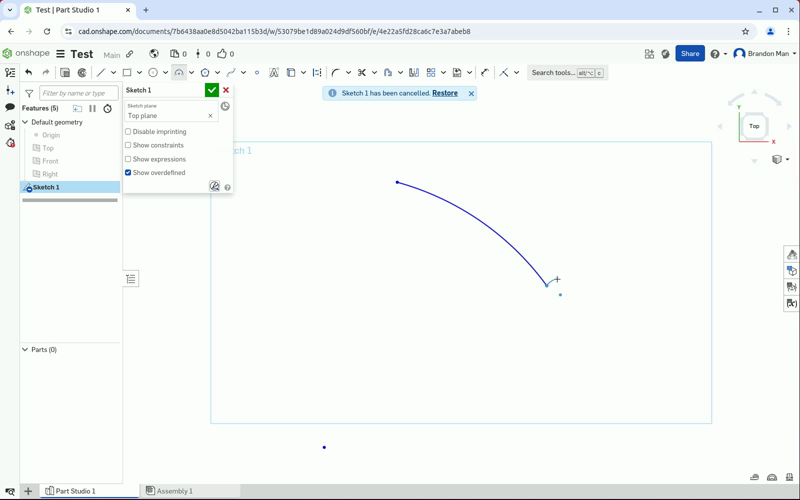
mouse_move(555, 287)
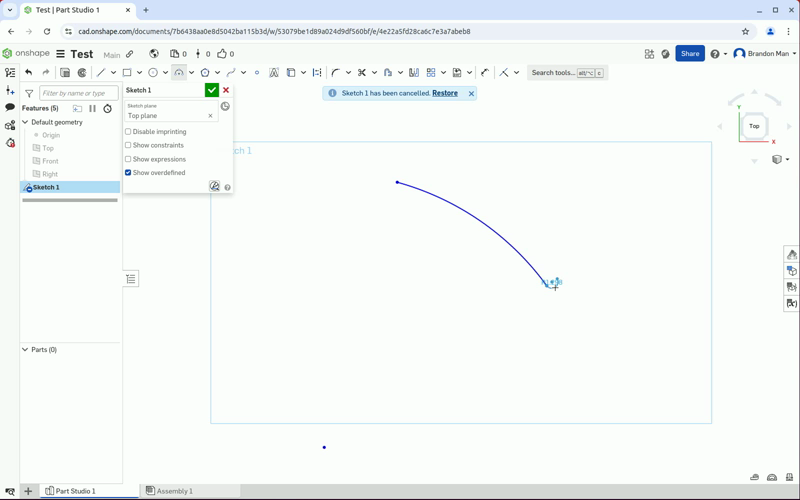
click(555, 287)
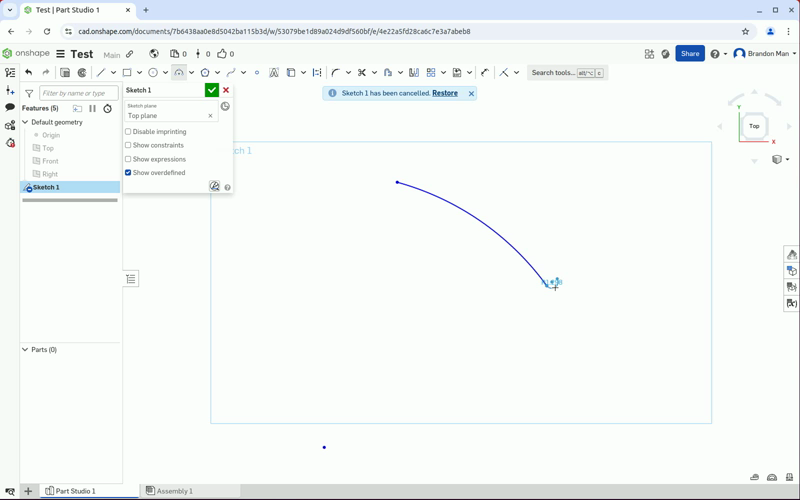
key_up(shift)
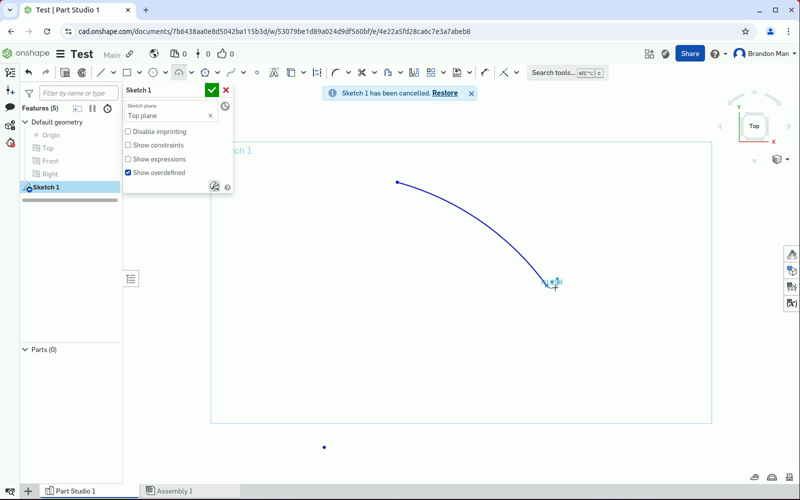
mouse_move(557, 278)
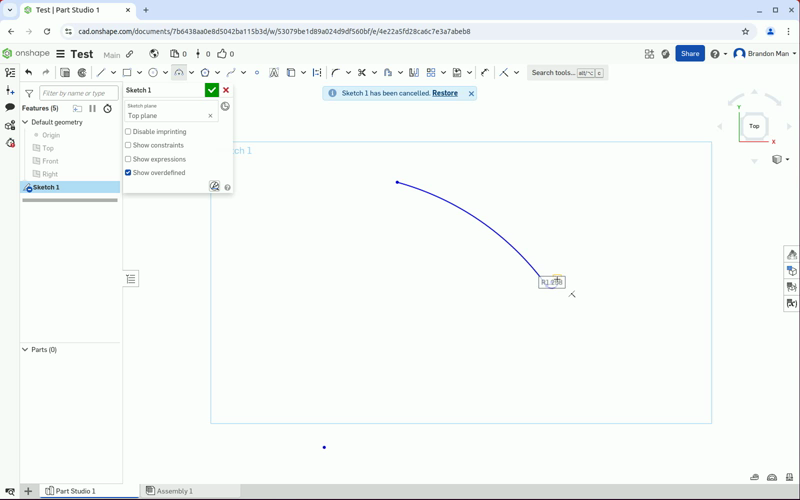
click(557, 278)
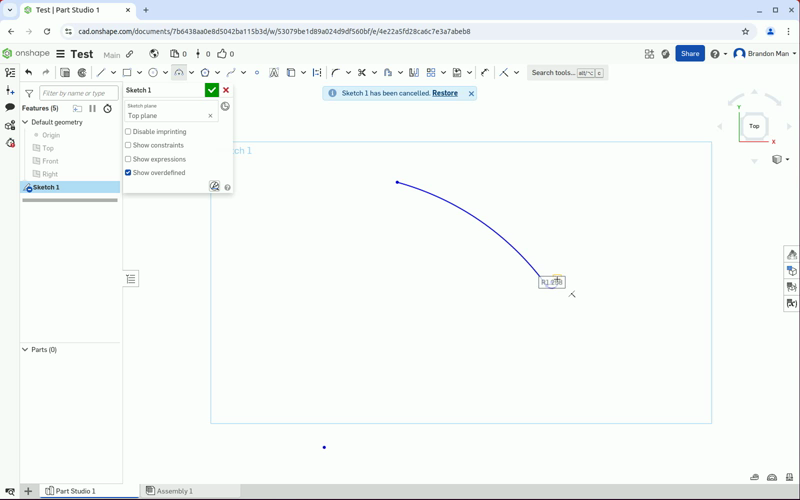
key_down(shift)
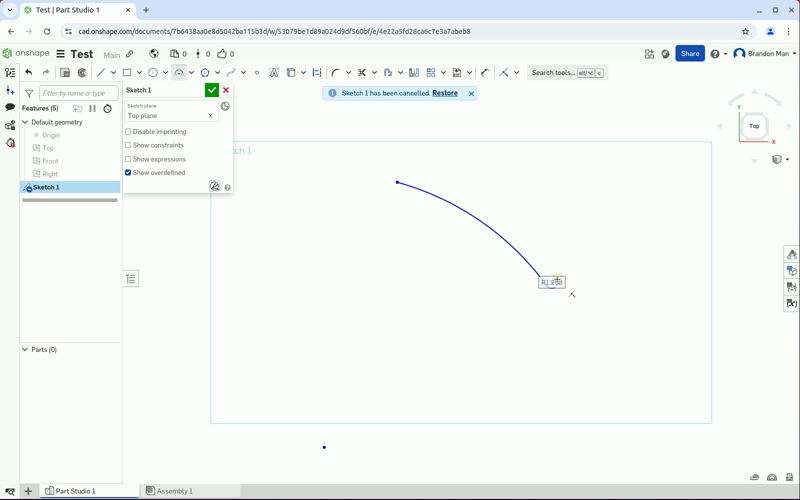
mouse_move(400, 170)
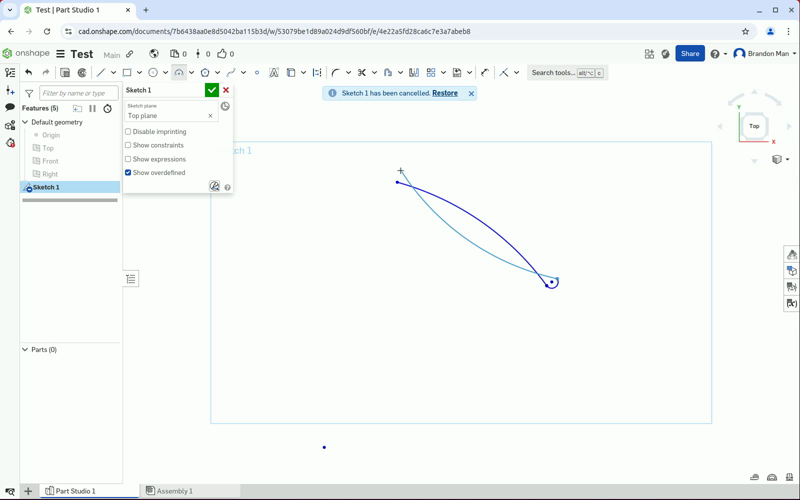
click(400, 170)
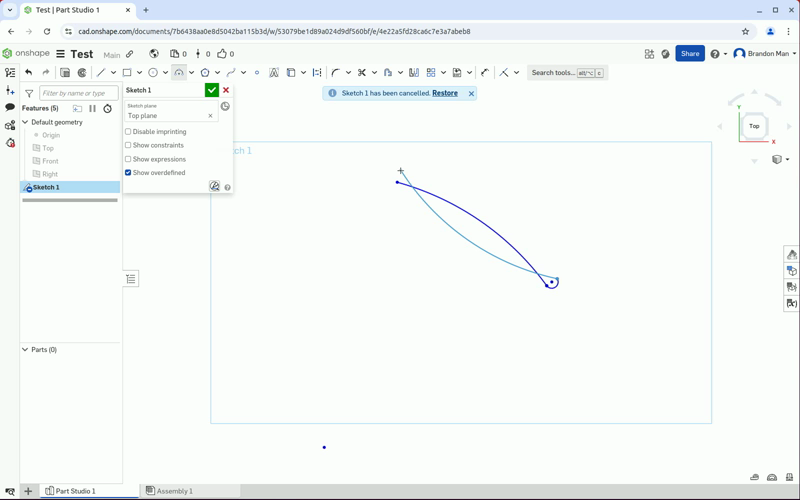
mouse_move(488, 211)
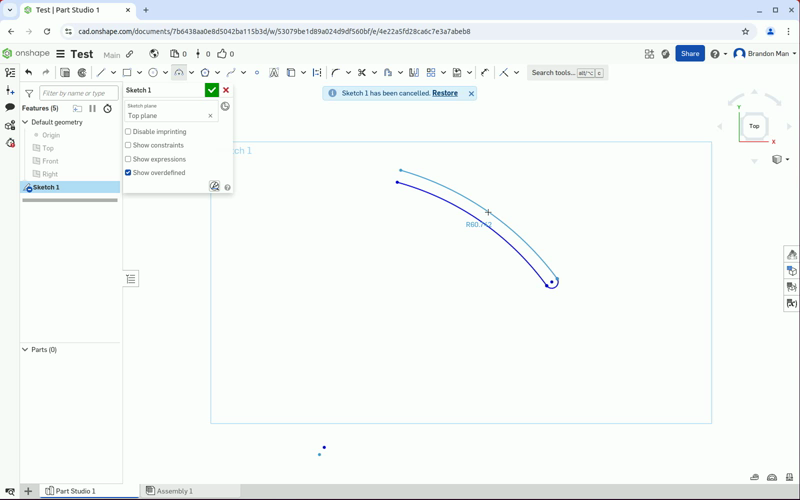
click(488, 211)
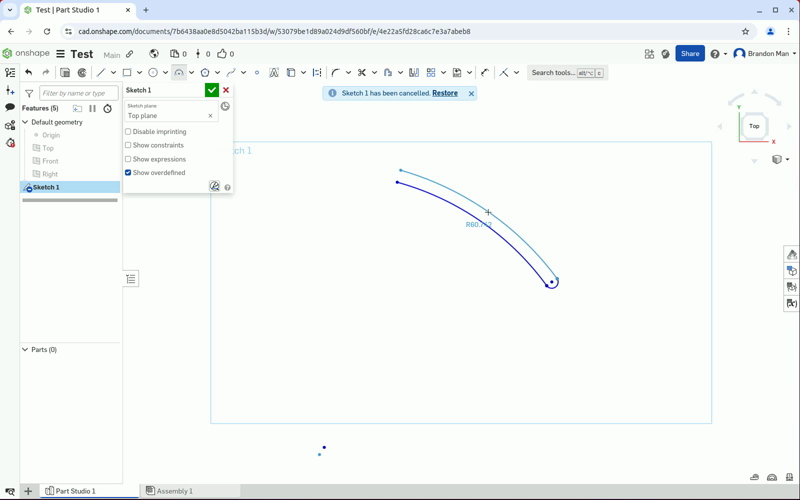
key_up(shift)
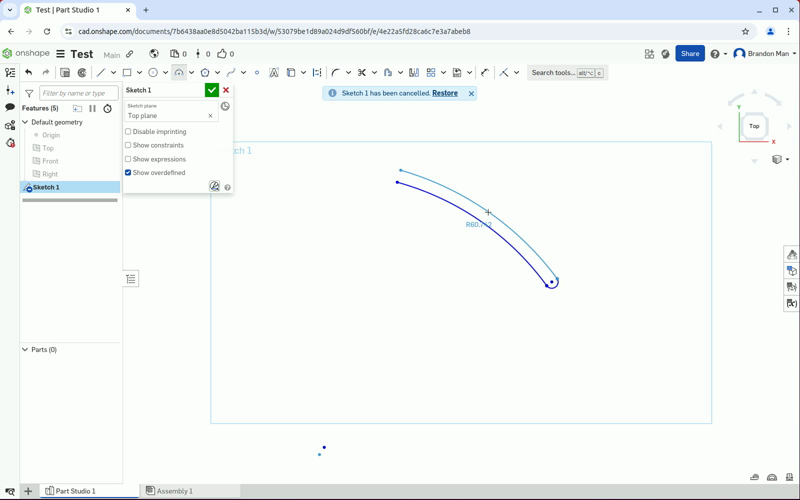
mouse_move(400, 170)
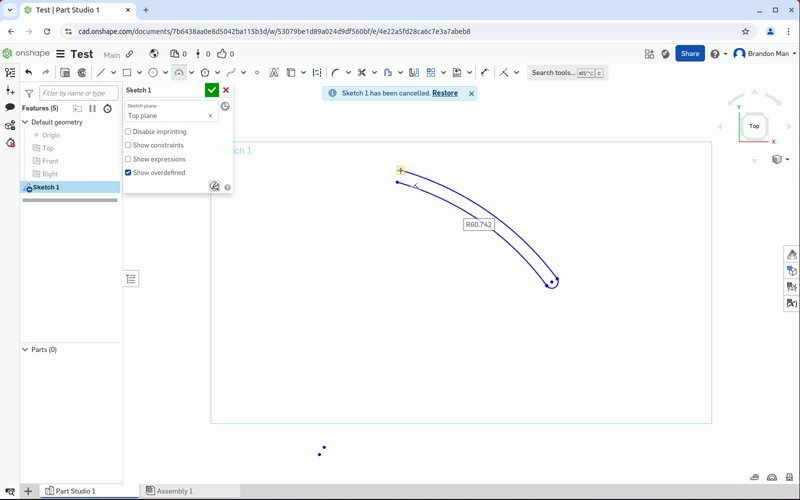
click(400, 170)
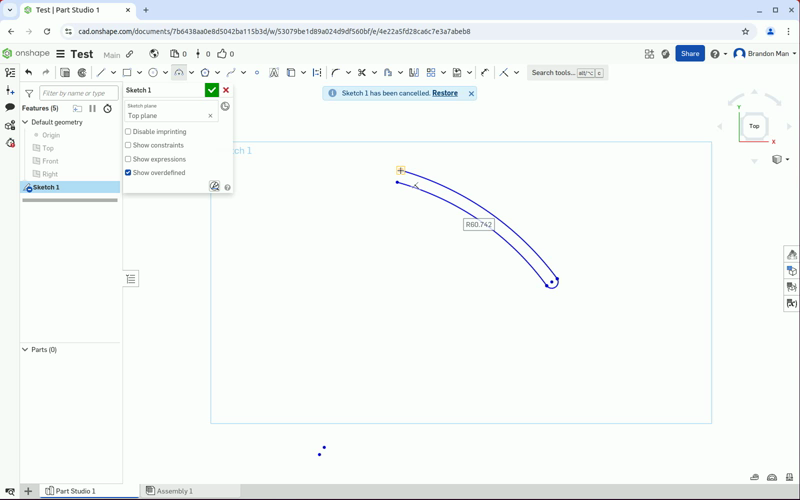
mouse_move(397, 182)
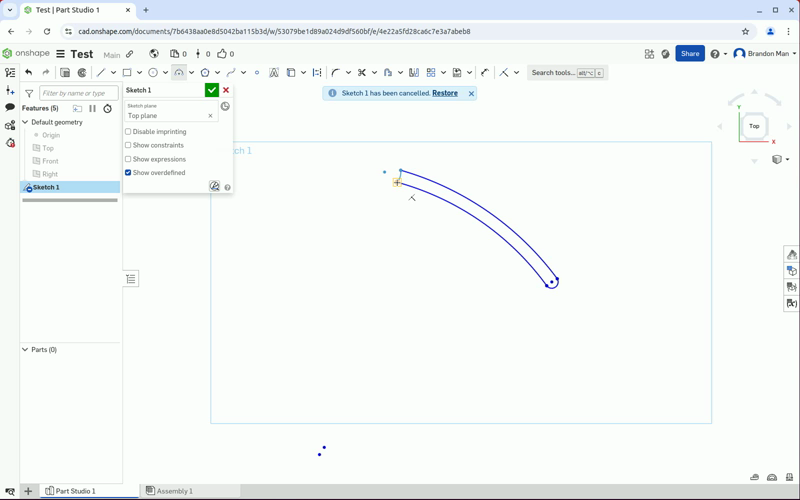
click(397, 182)
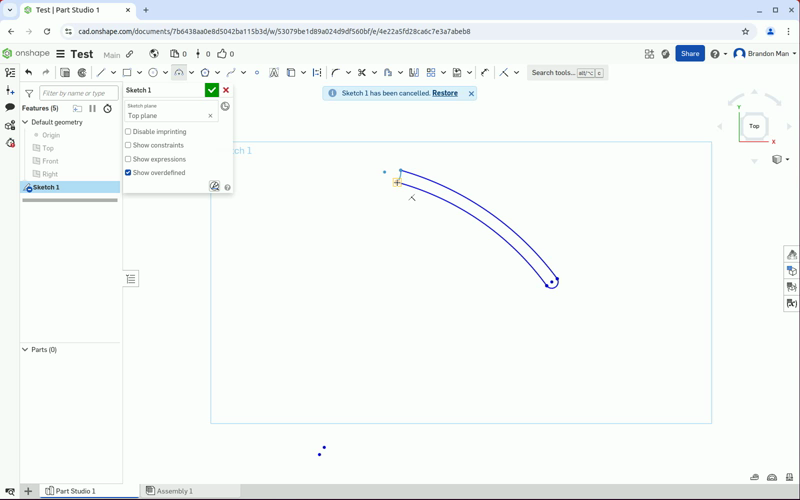
key_down(shift)
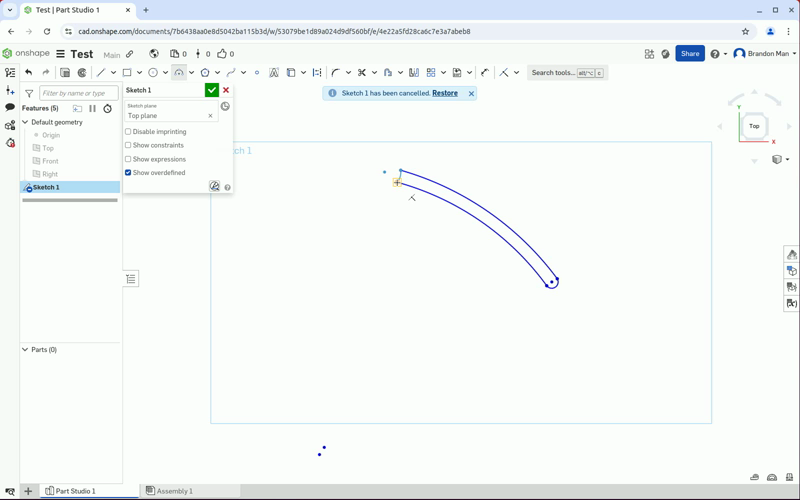
mouse_move(393, 174)
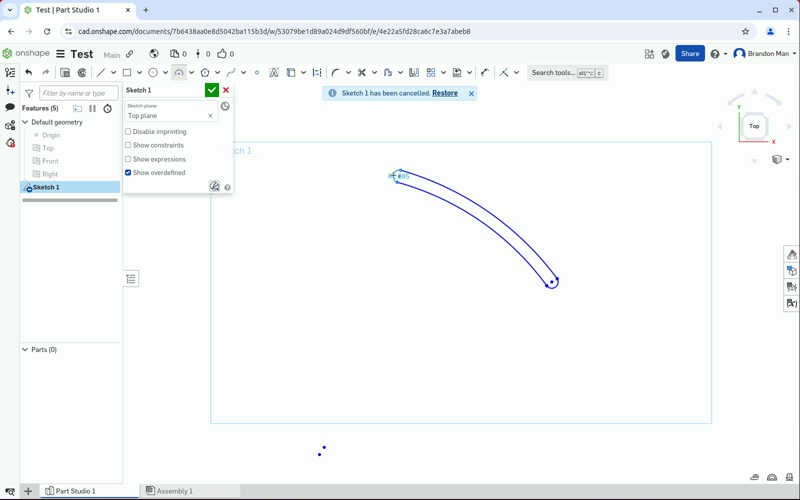
click(393, 174)
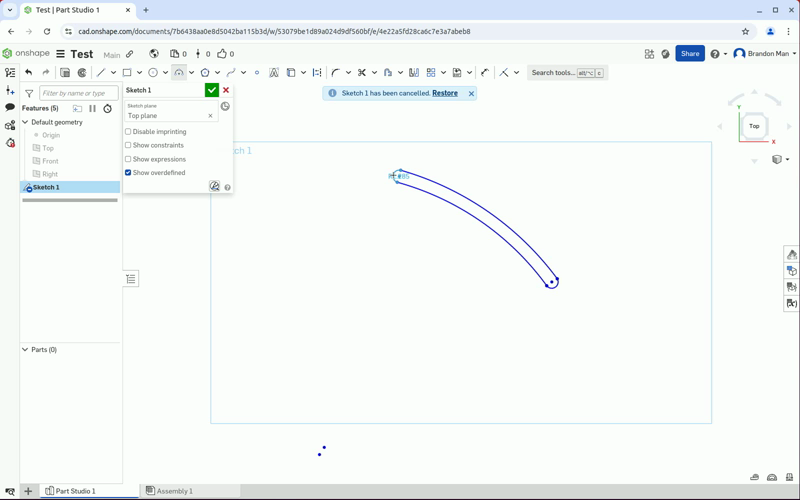
key_up(shift)
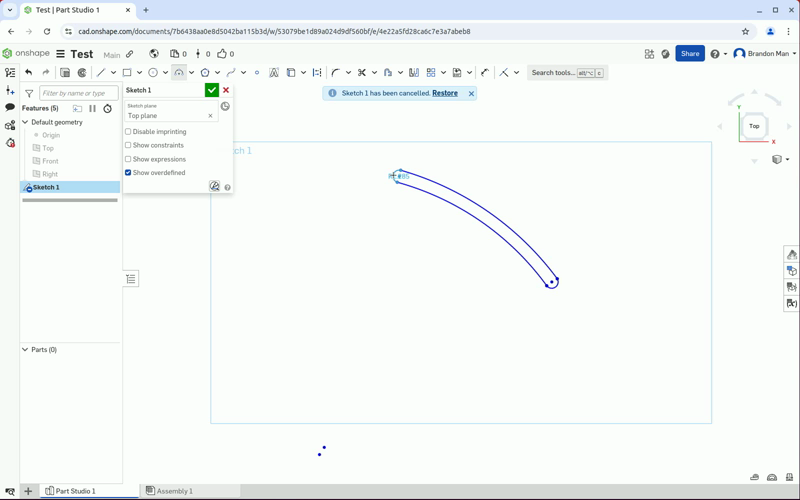
key(esc)
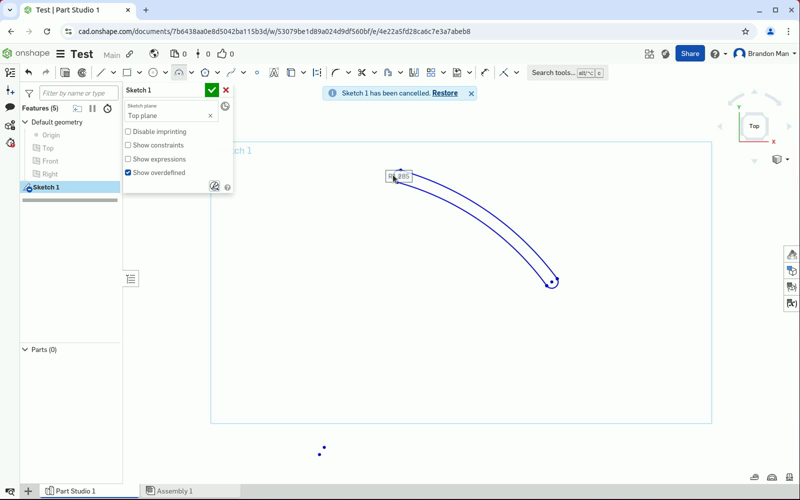
key(c)
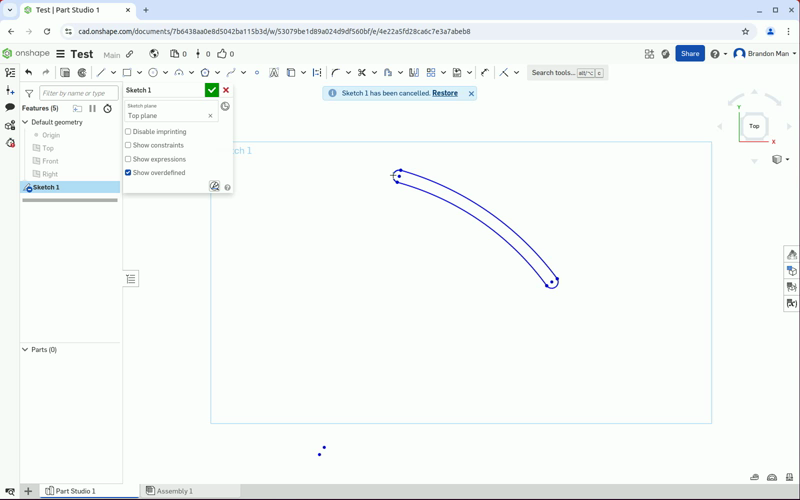
key_down(shift)
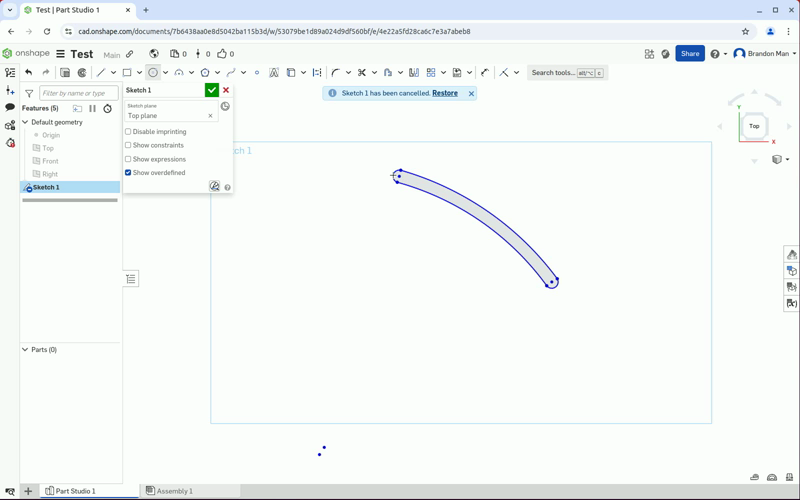
mouse_move(552, 282)
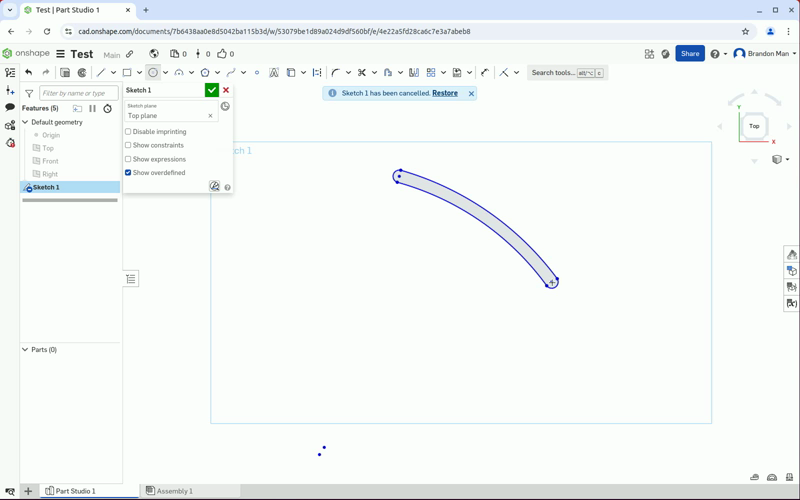
click(552, 282)
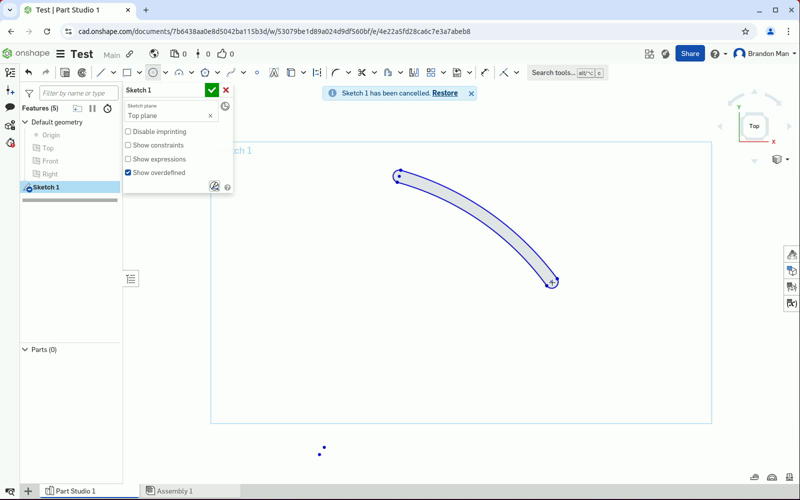
key_up(shift)
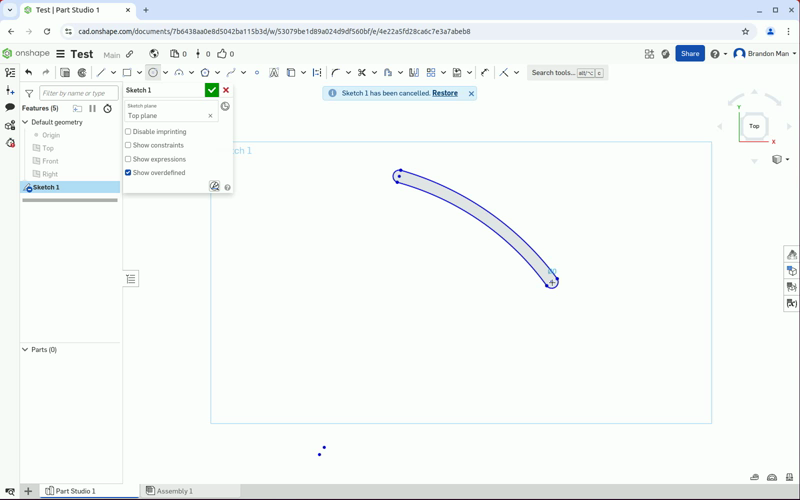
mouse_move(555, 282)
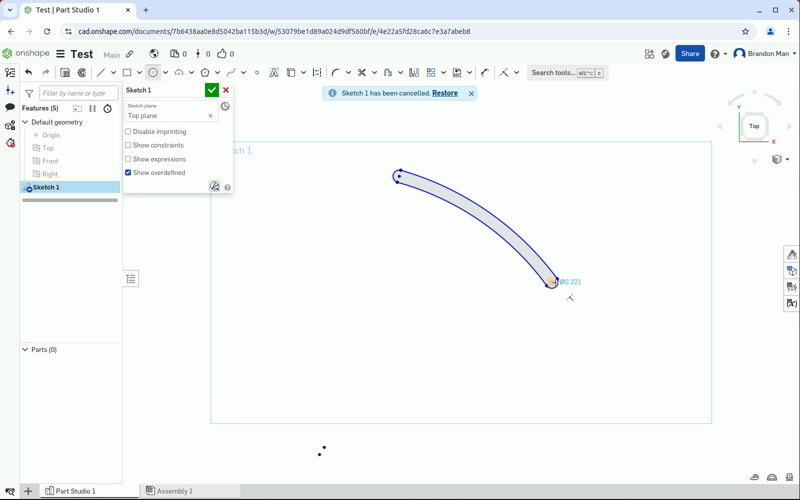
scroll(6)
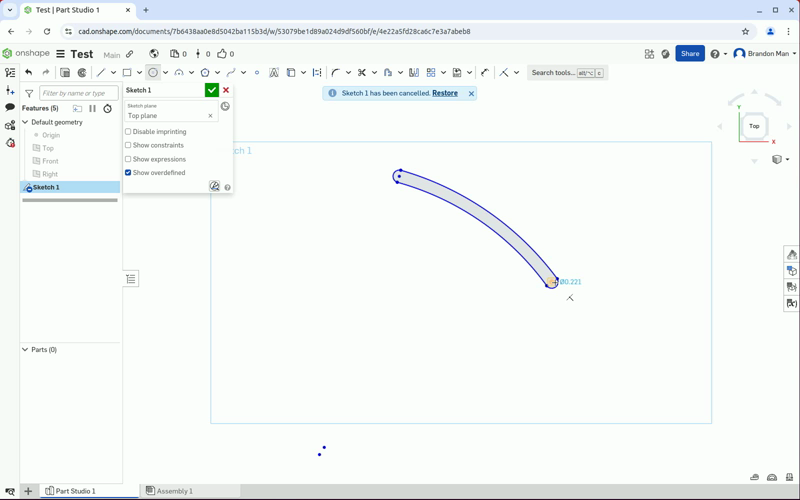
scroll(6)
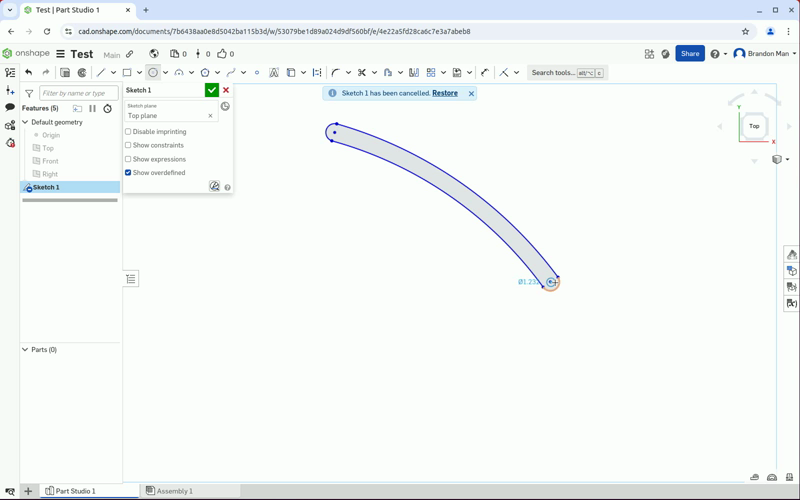
scroll(6)
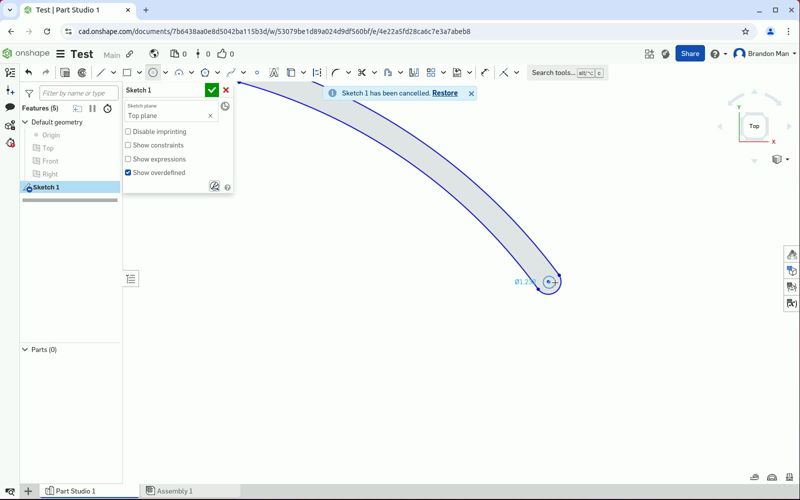
scroll(6)
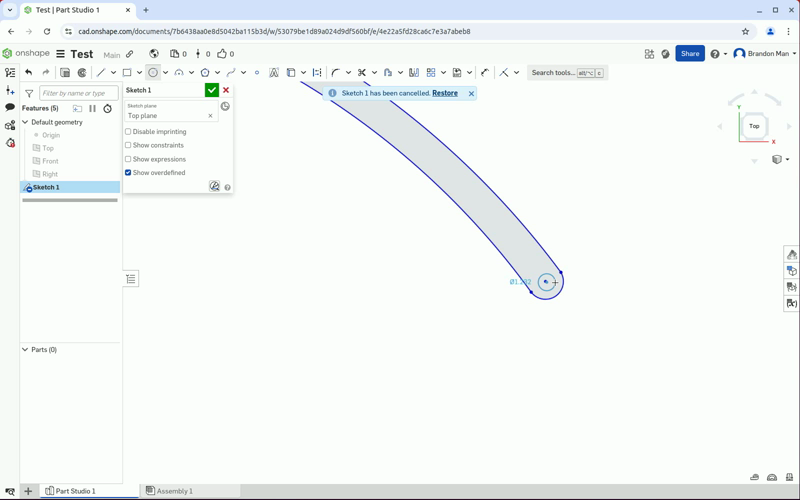
scroll(6)
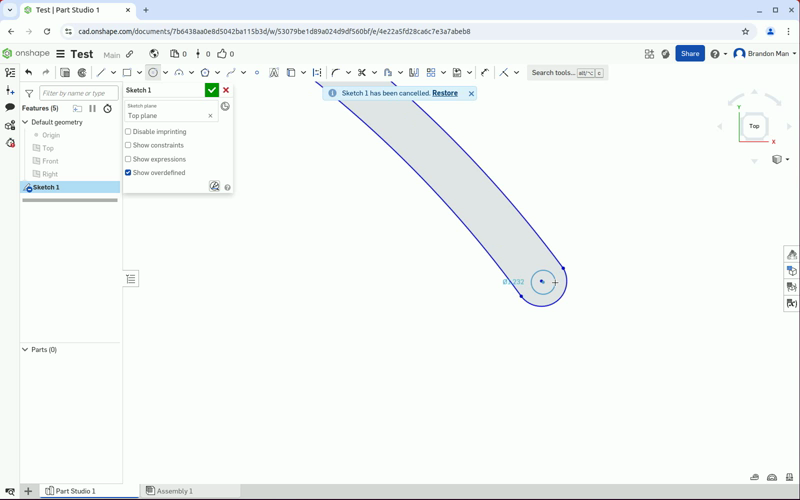
scroll(6)
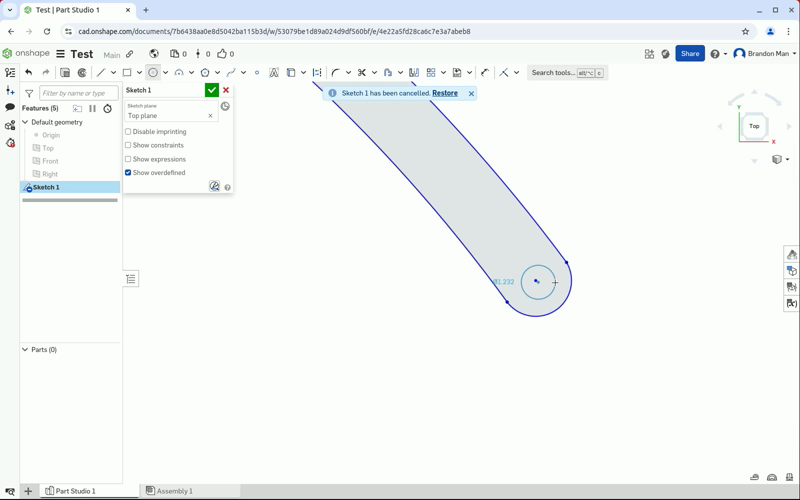
scroll(6)
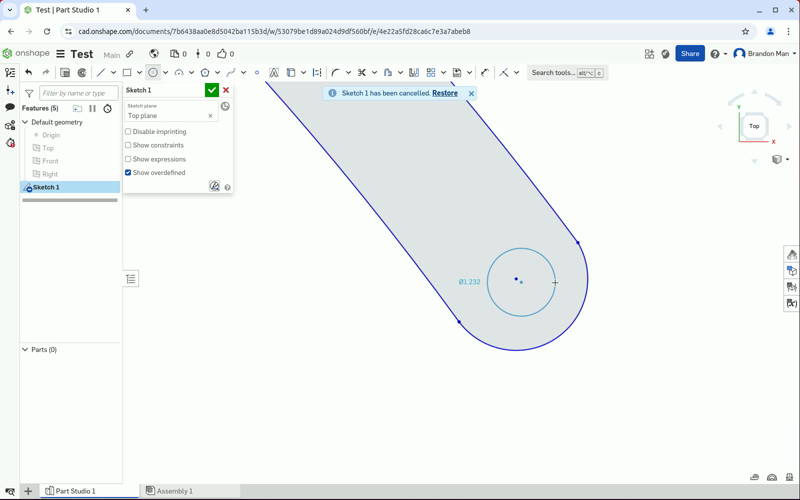
click(555, 282)
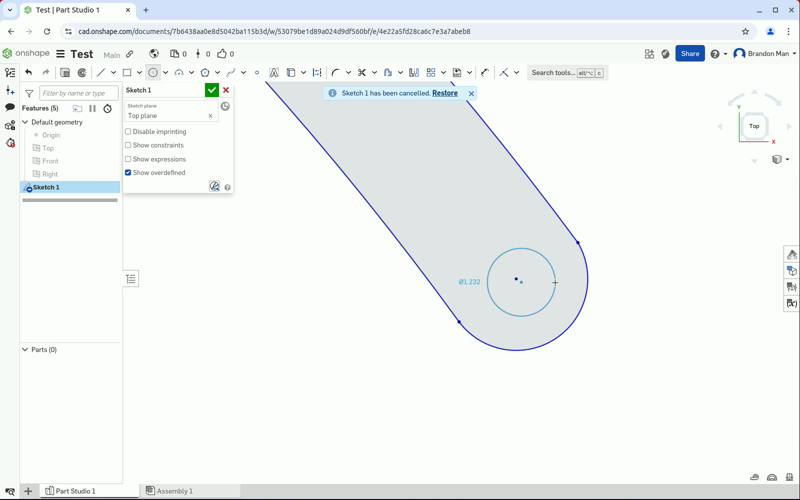
scroll(-6)
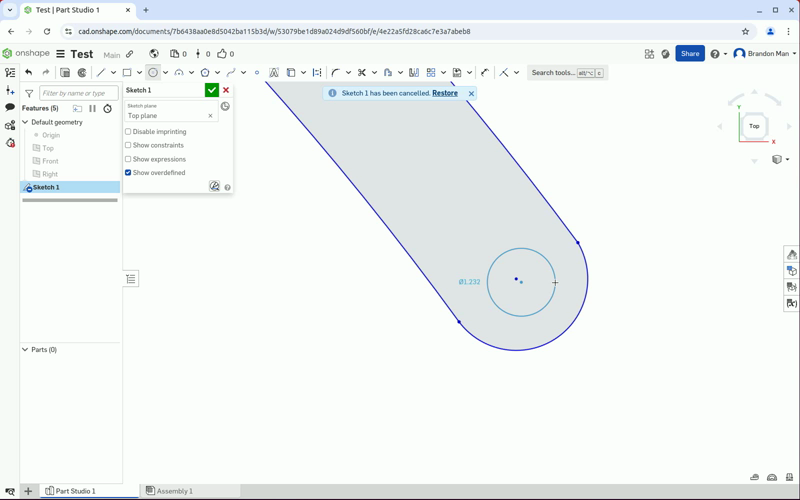
scroll(-6)
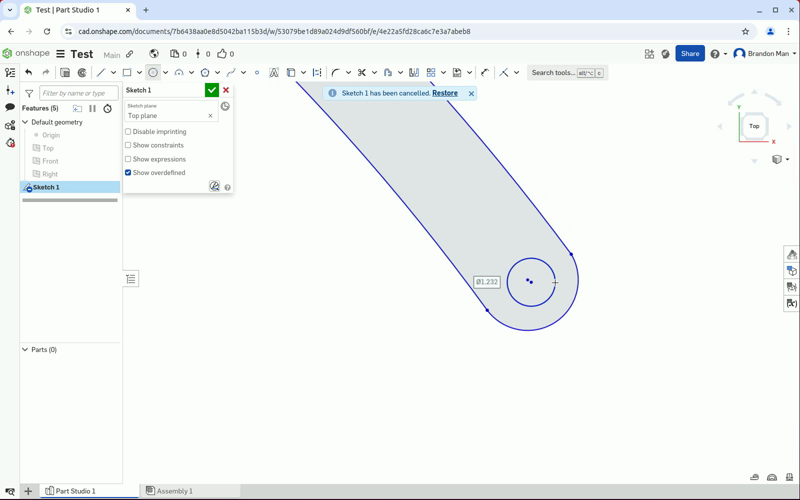
scroll(-6)
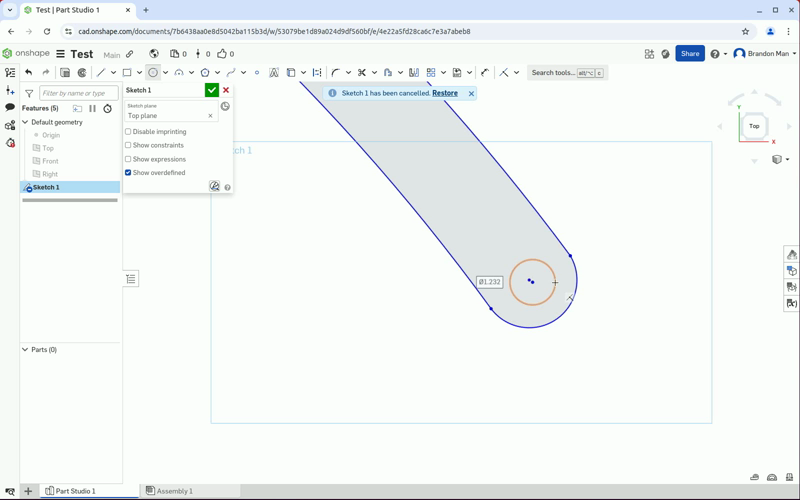
scroll(-6)
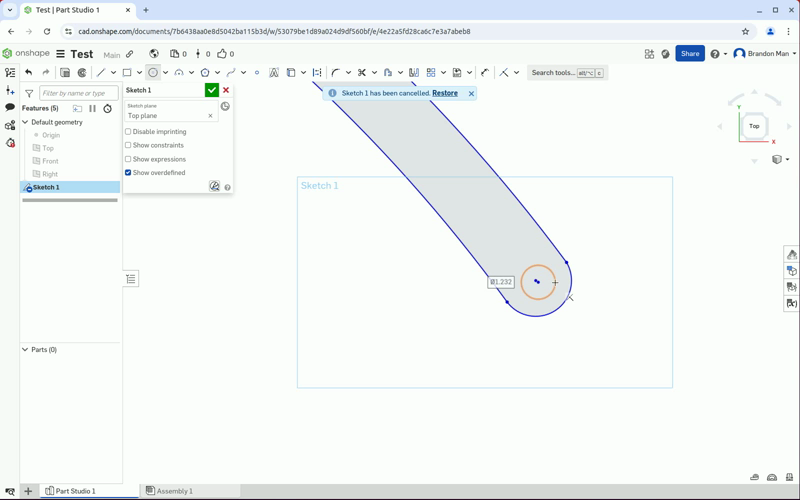
scroll(-6)
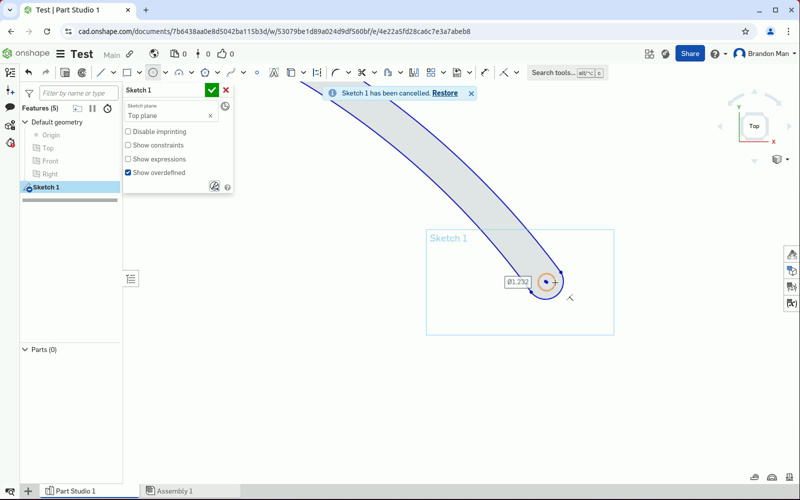
scroll(-6)
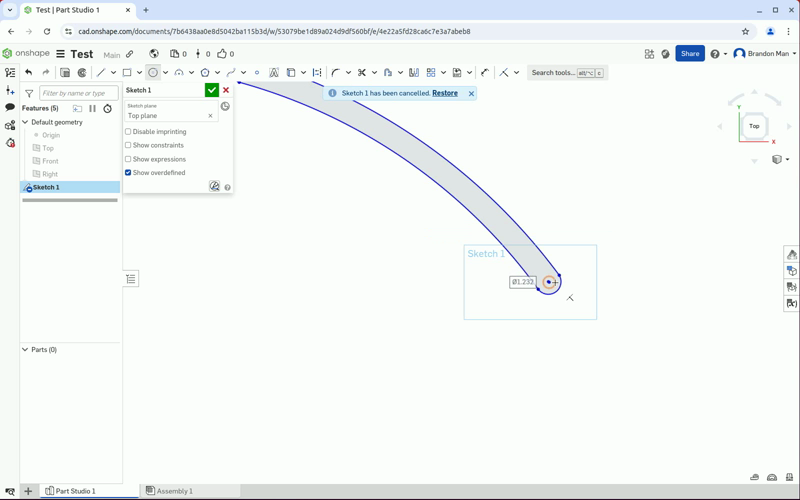
scroll(-6)
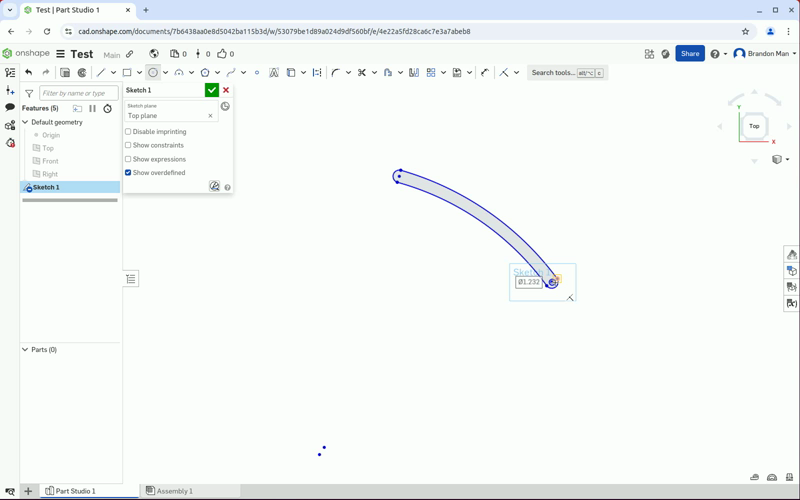
key(esc)
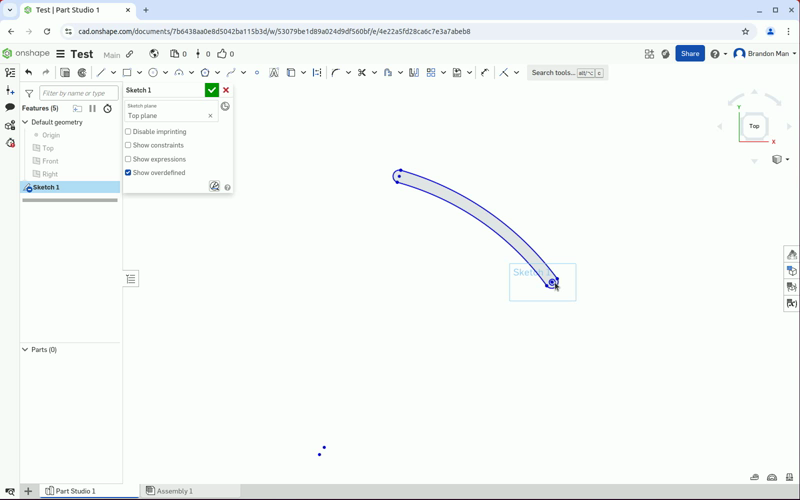
mouse_move(527, 258)
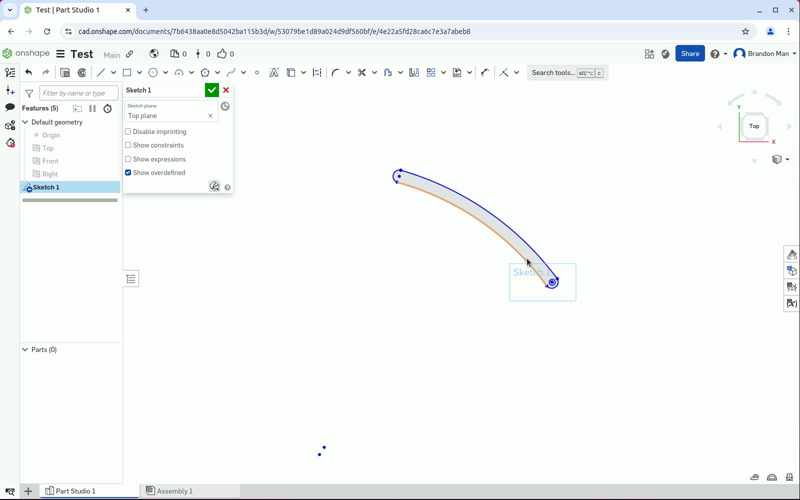
click(527, 258)
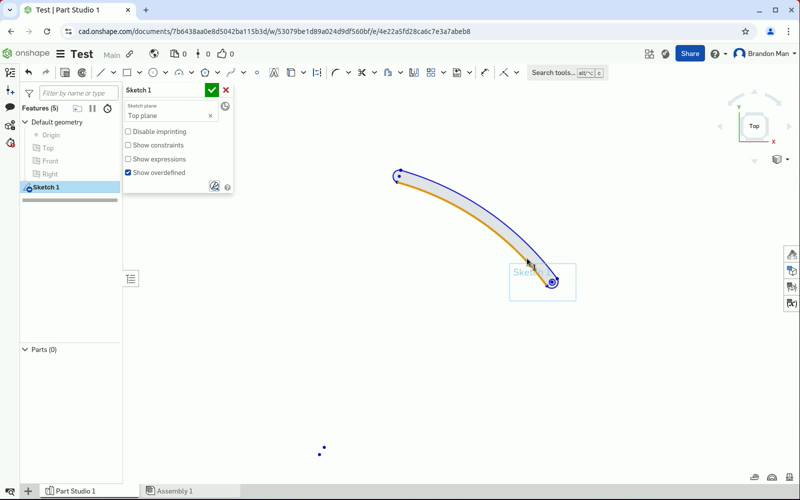
mouse_move(73, 352)
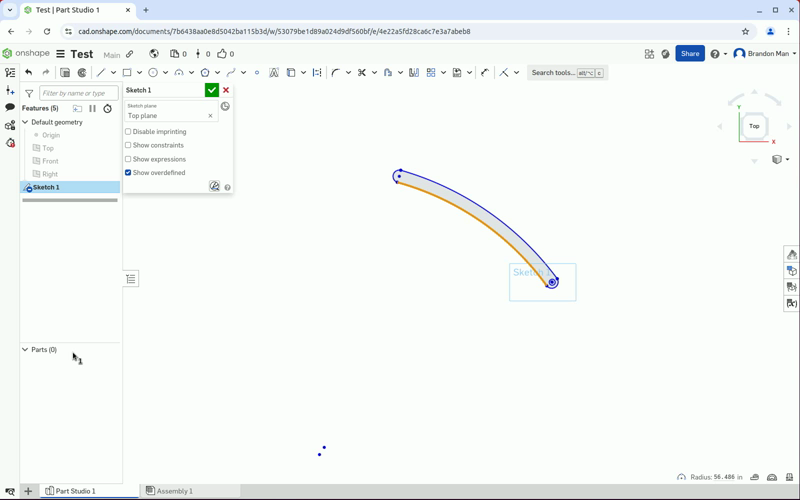
key(shift+y)
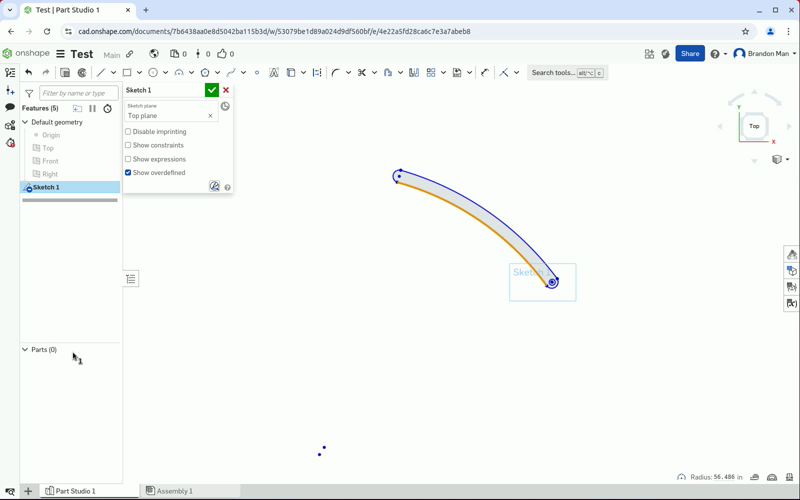
key(shift+e)
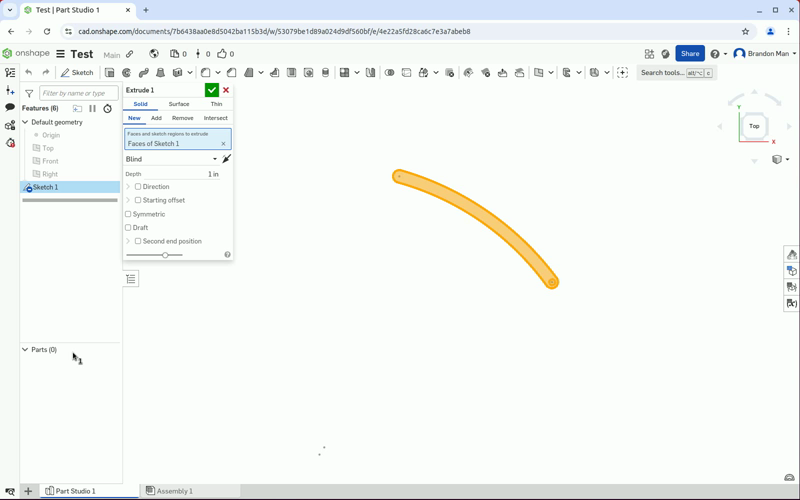
mouse_move(143, 106)
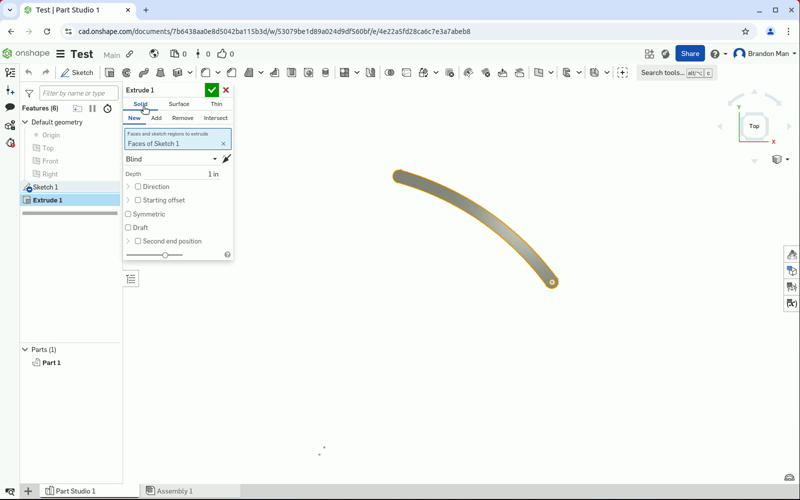
click(143, 106)
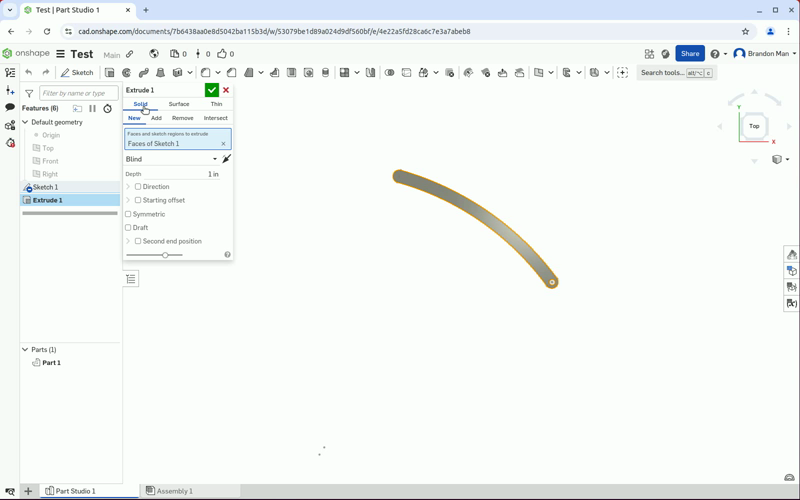
mouse_move(137, 120)
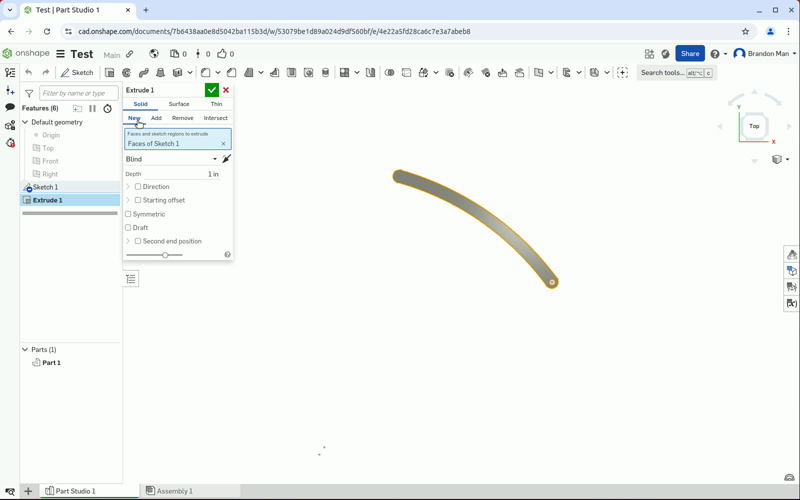
click(137, 120)
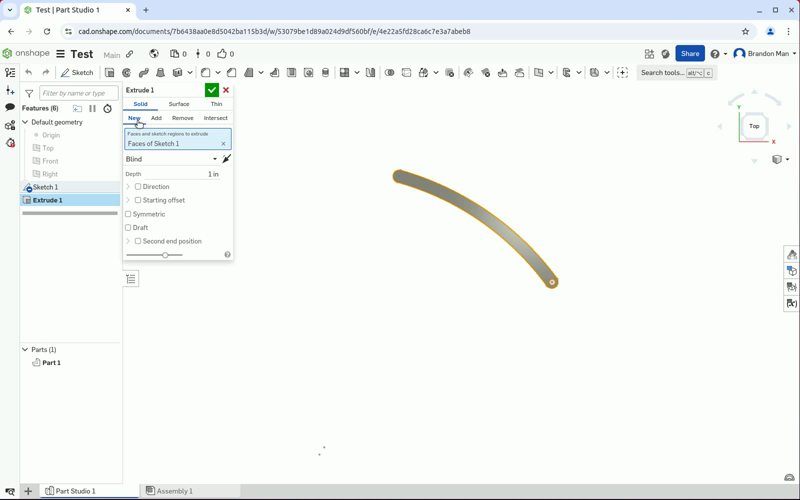
key(tab, 4)
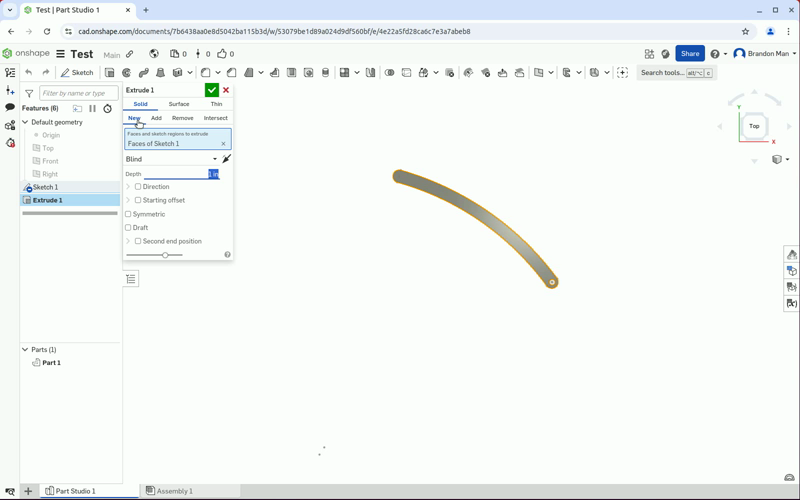
text(2.407)
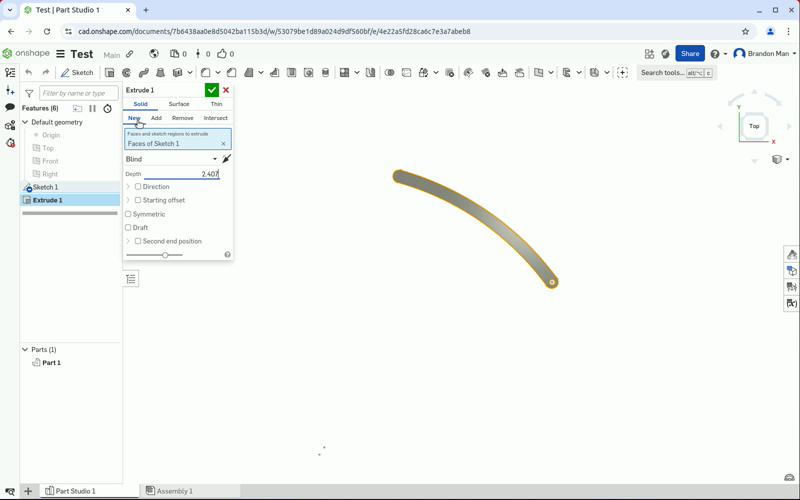
key(enter)
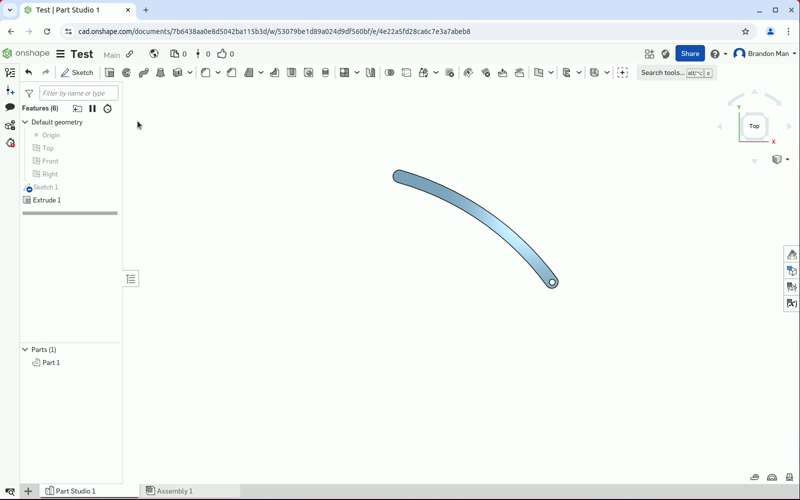
key(shift+h)
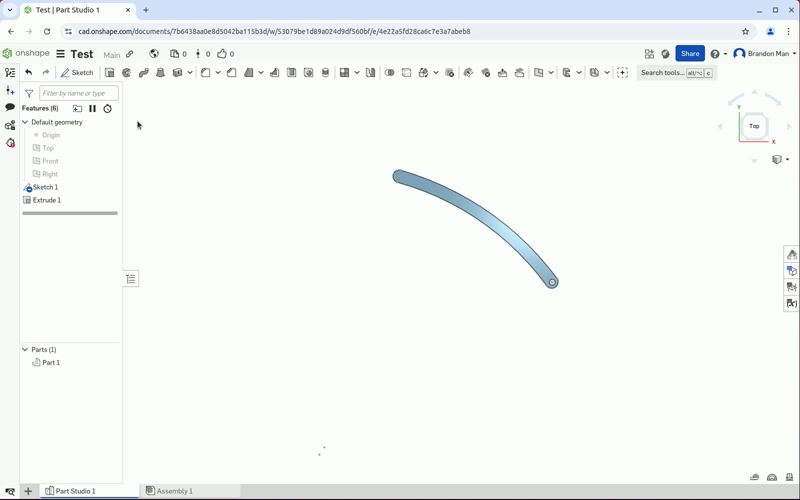
key(shift+h)
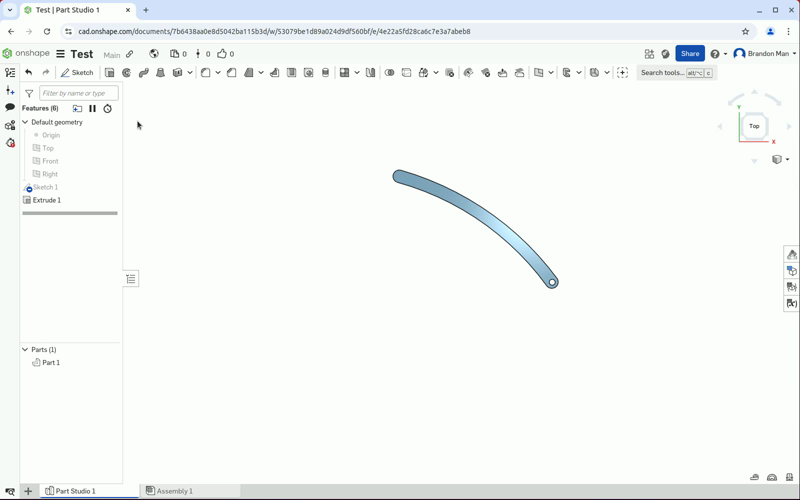
mouse_move(73, 189)
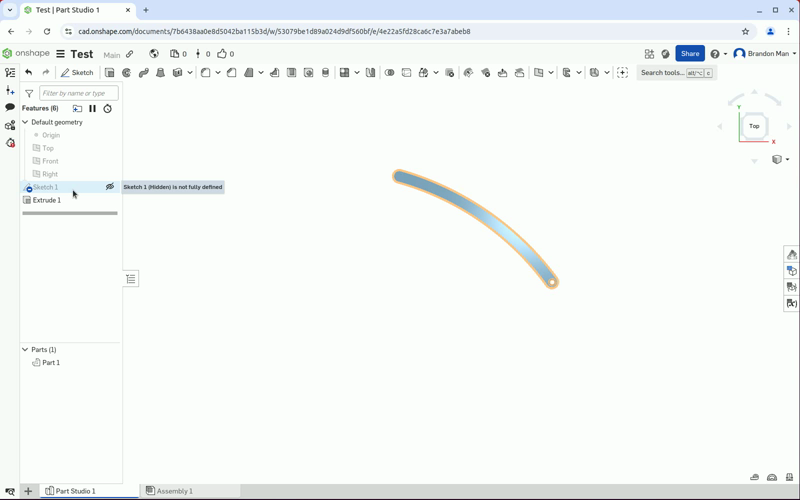
click(73, 189)
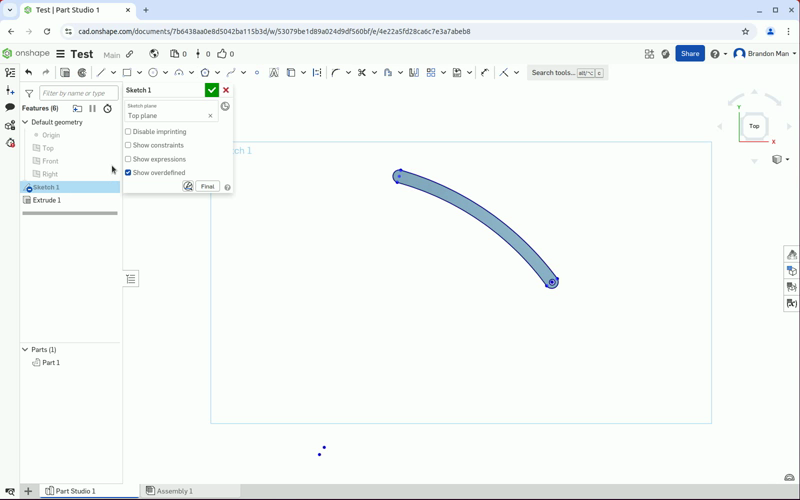
mouse_move(229, 92)
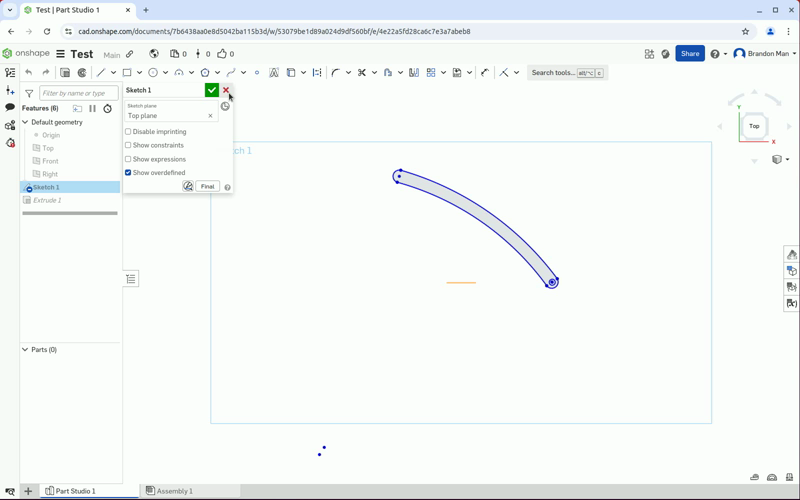
click(229, 92)
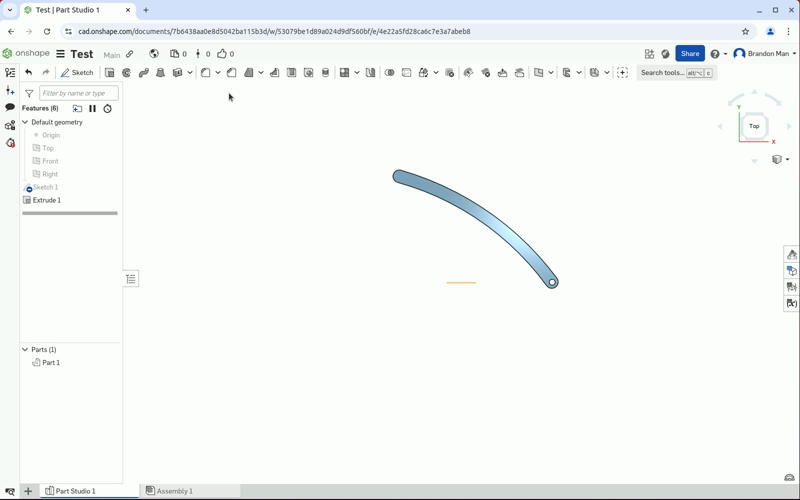
mouse_move(541, 75)
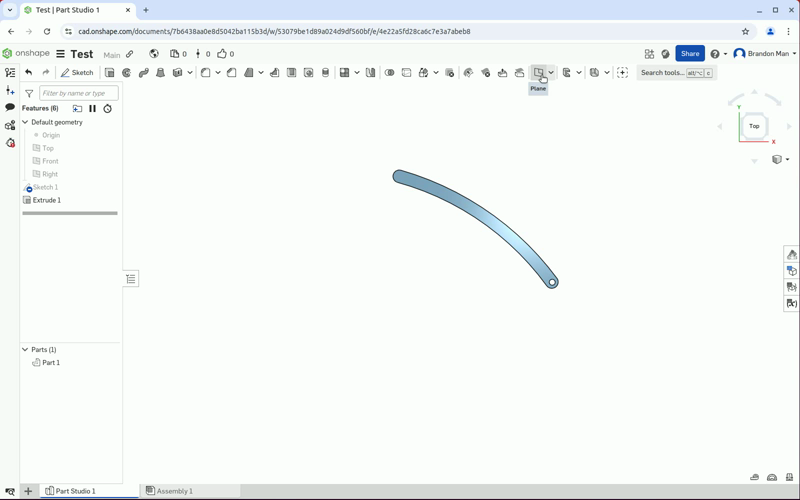
click(541, 75)
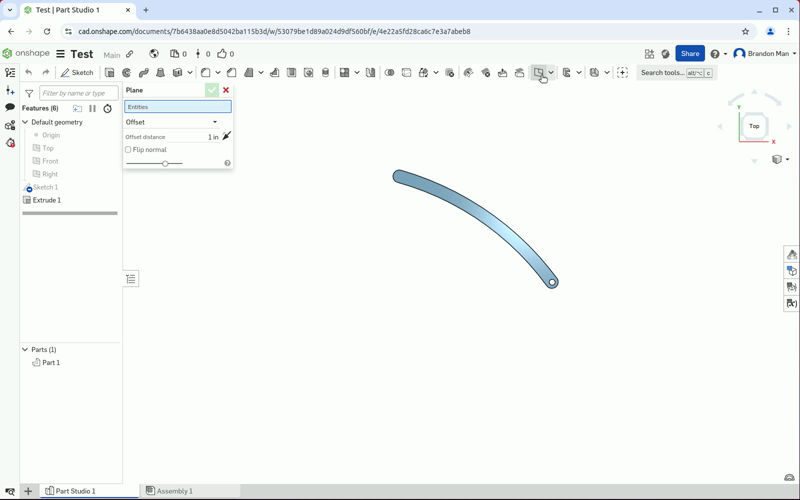
mouse_move(73, 150)
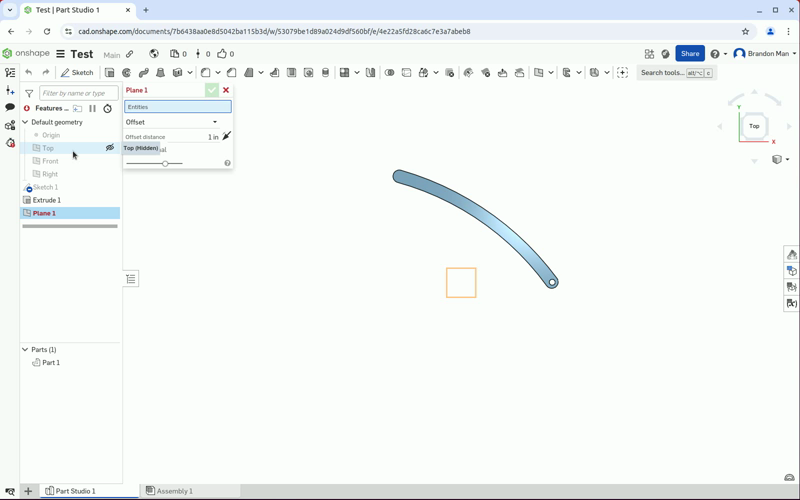
click(73, 150)
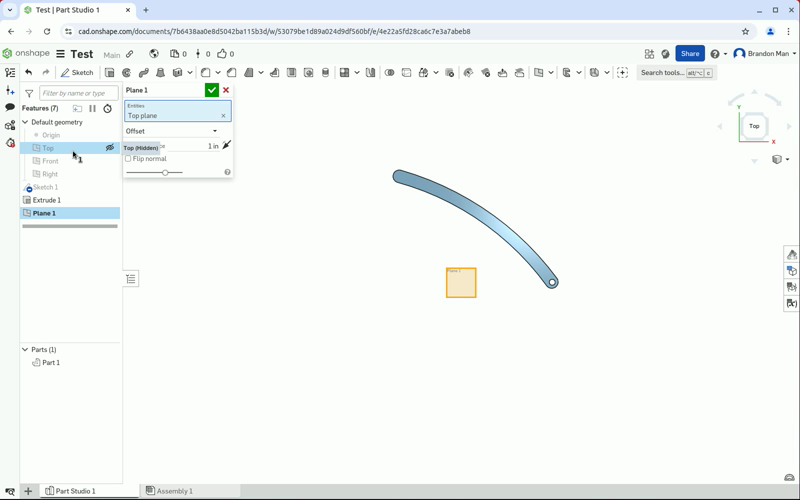
key(tab, 2)
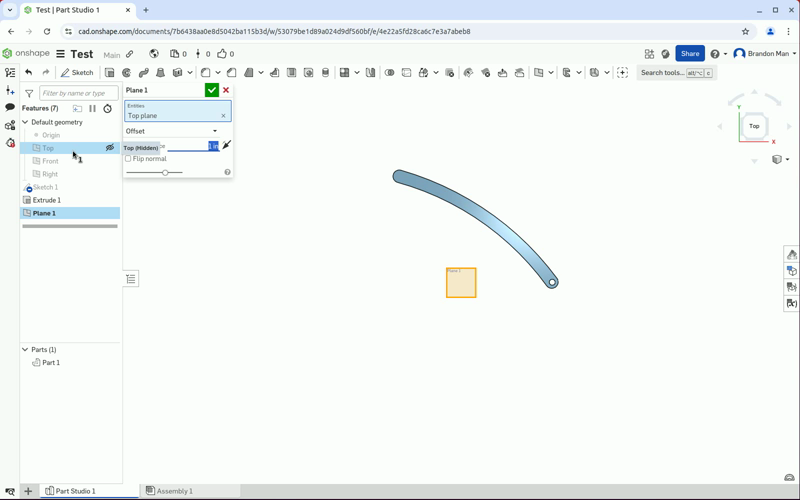
text(2.403)
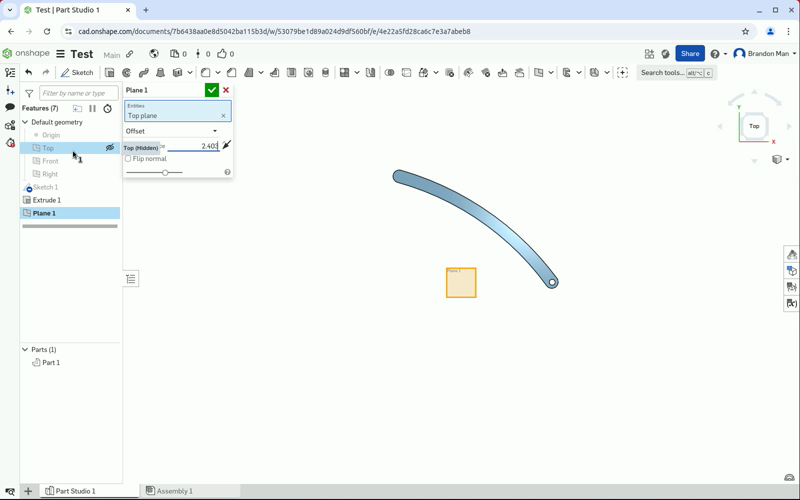
key(enter, 2)
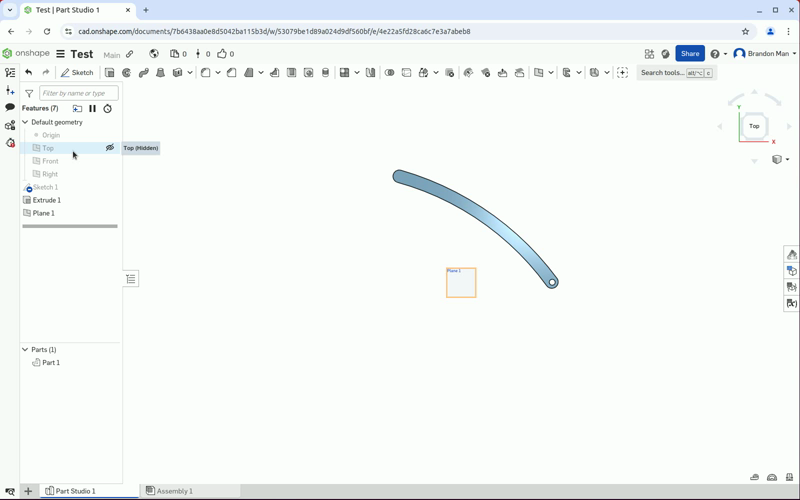
key(shift+s)
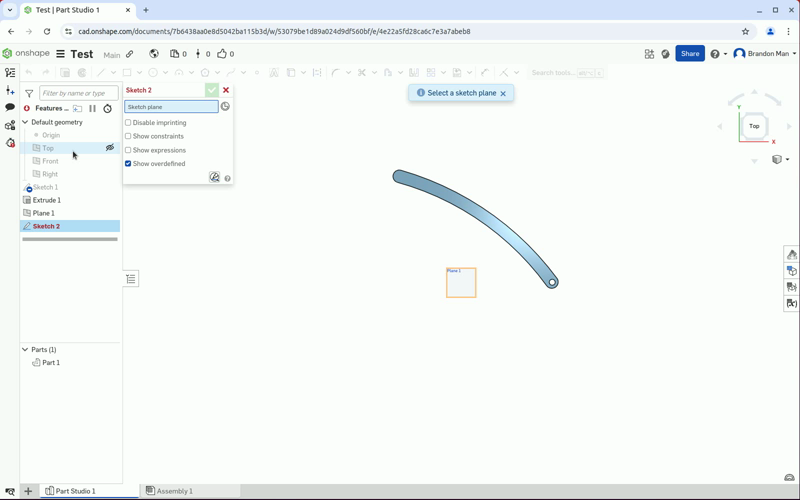
mouse_move(73, 215)
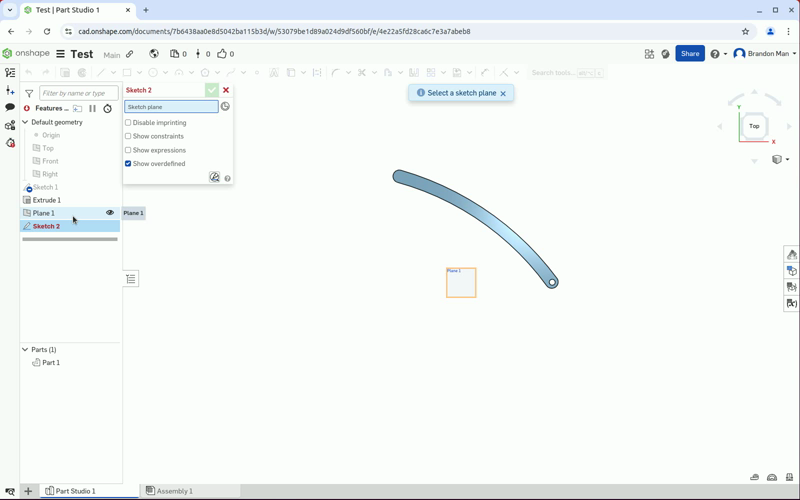
click(73, 215)
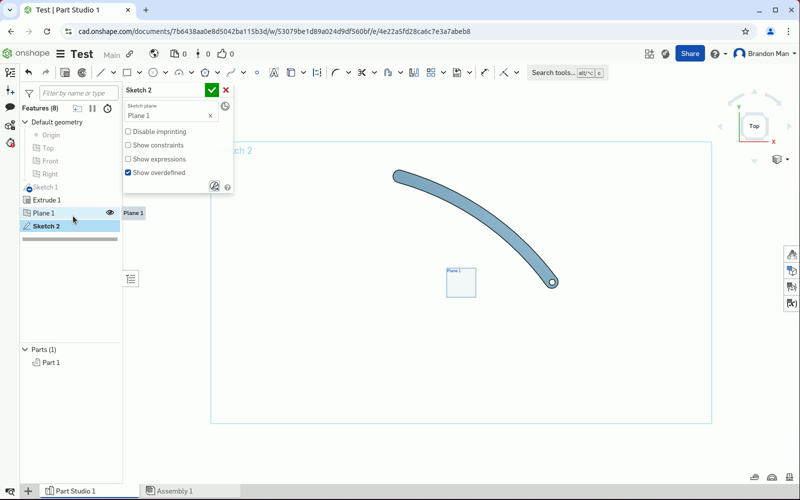
mouse_move(73, 352)
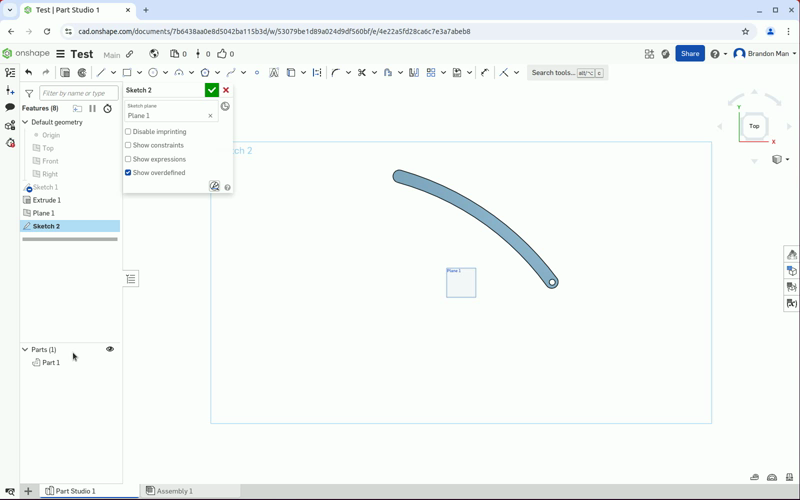
key(y)
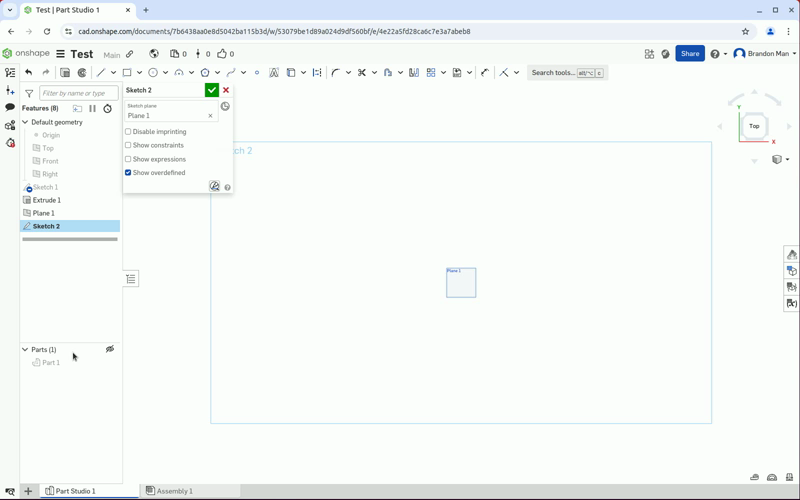
key(c)
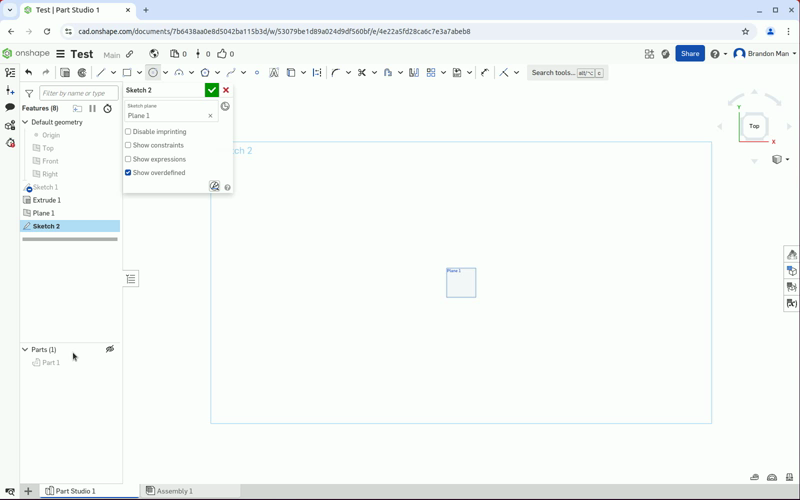
key_down(shift)
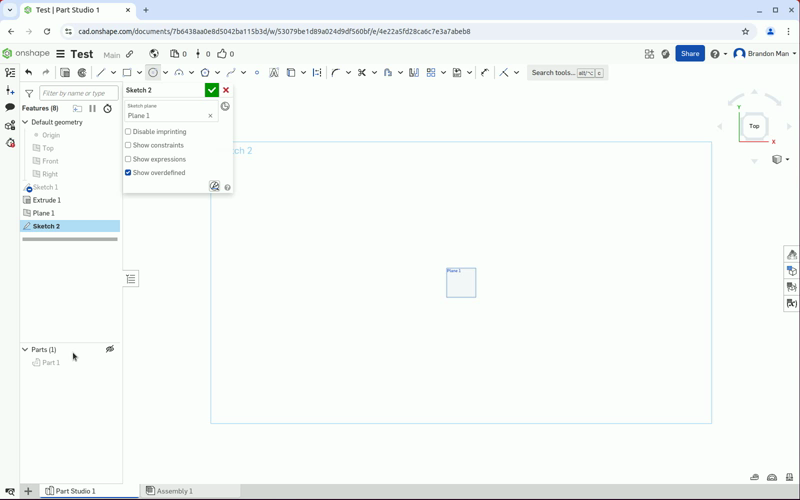
mouse_move(399, 176)
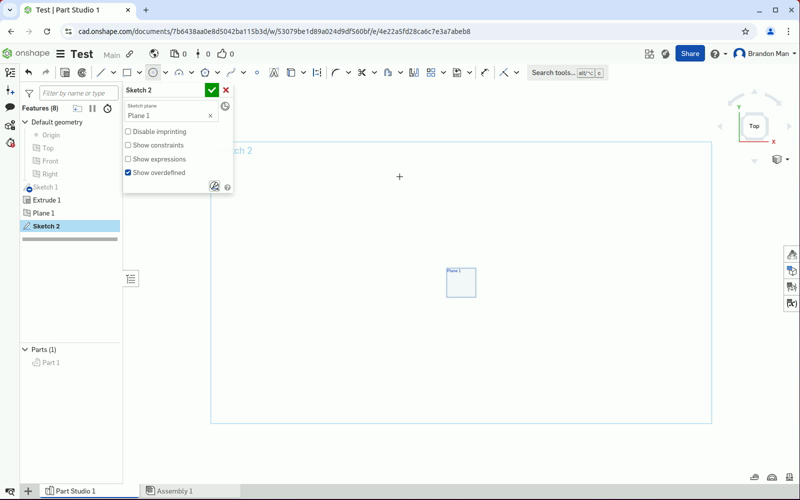
click(399, 176)
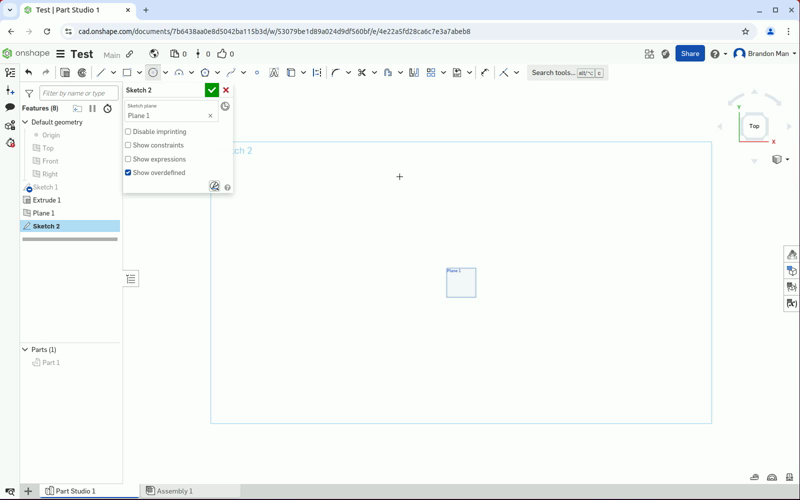
key_up(shift)
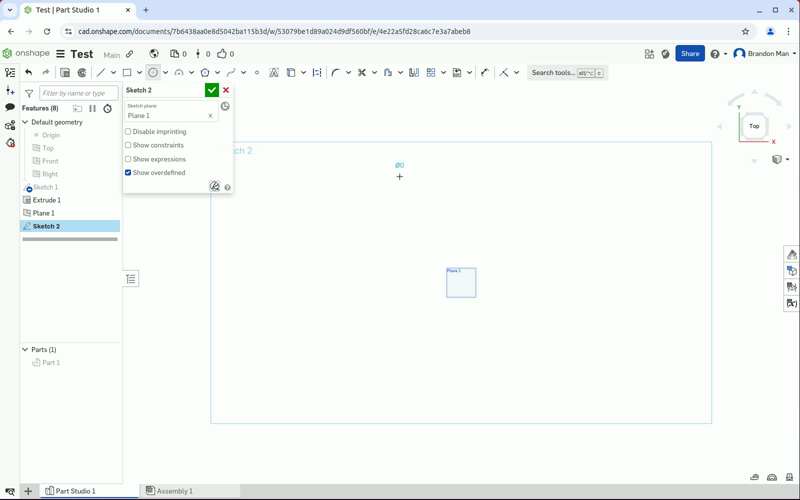
mouse_move(403, 176)
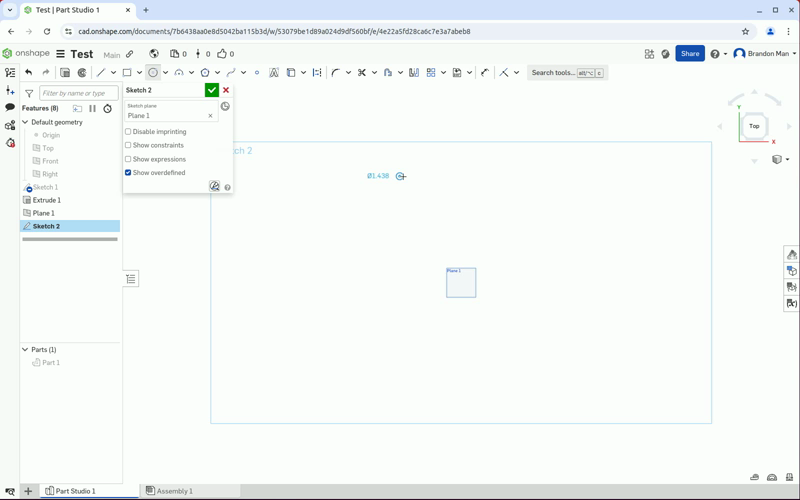
click(403, 176)
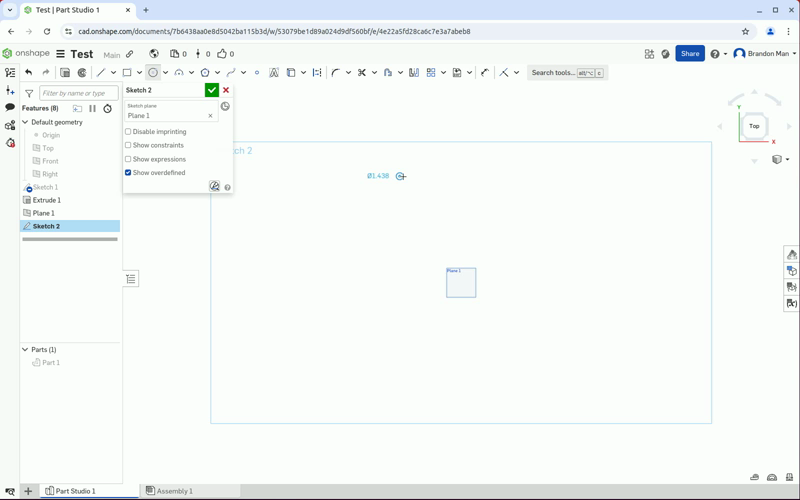
key(esc)
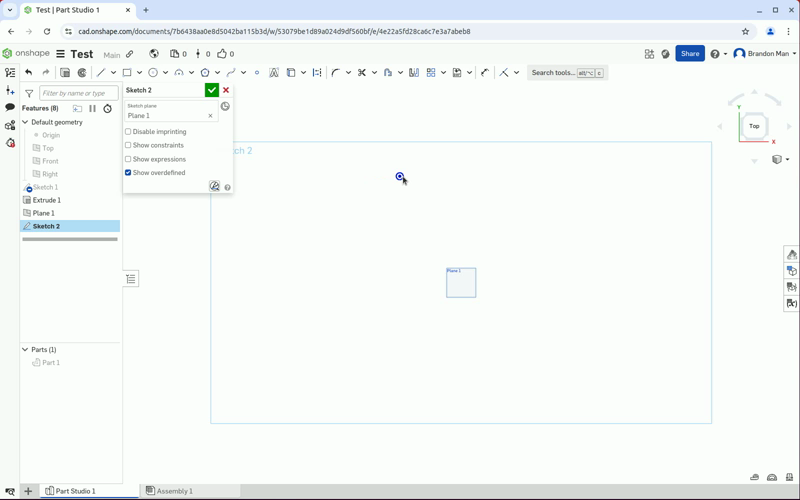
mouse_move(401, 173)
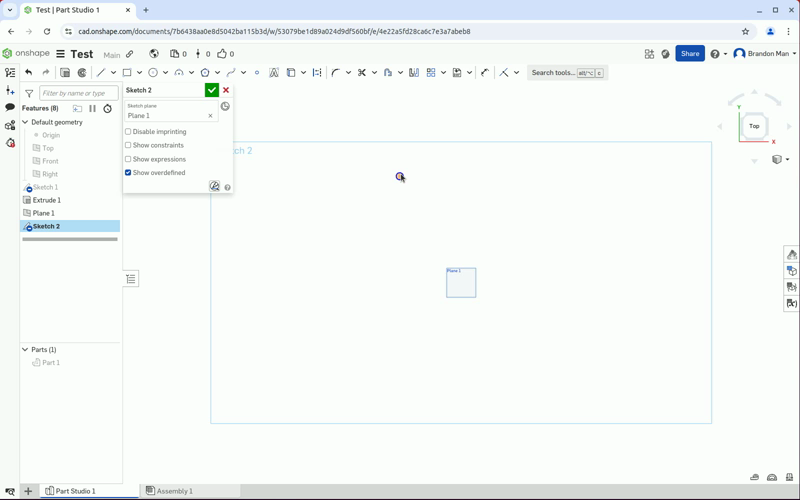
scroll(6)
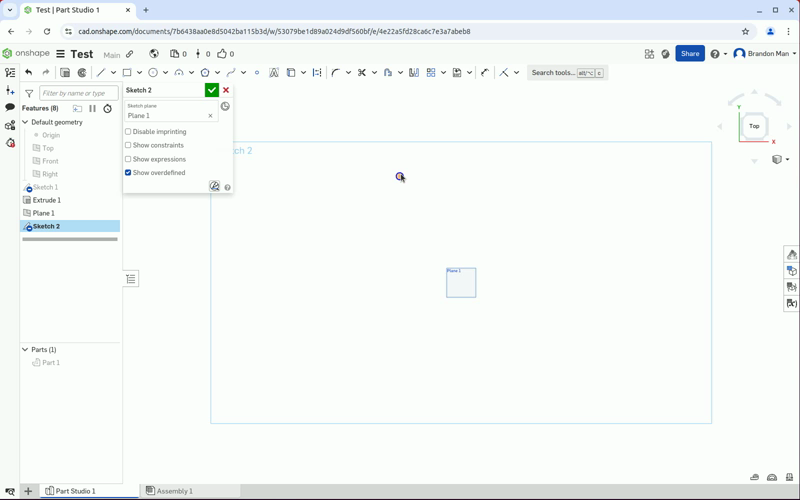
scroll(6)
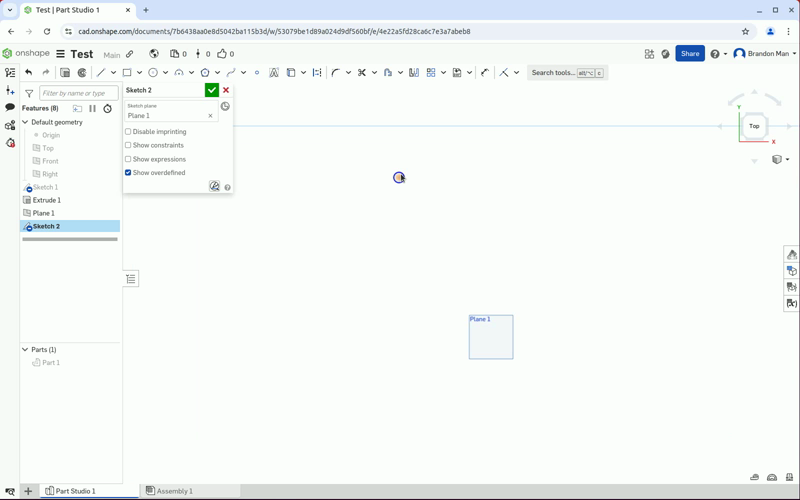
scroll(6)
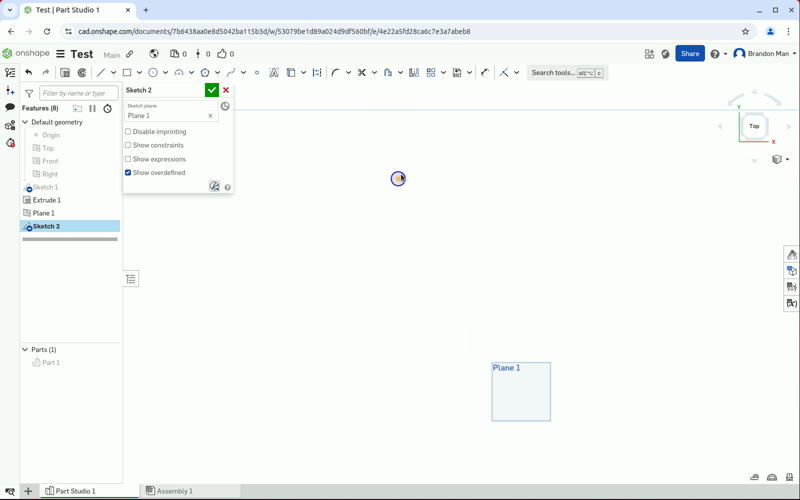
scroll(6)
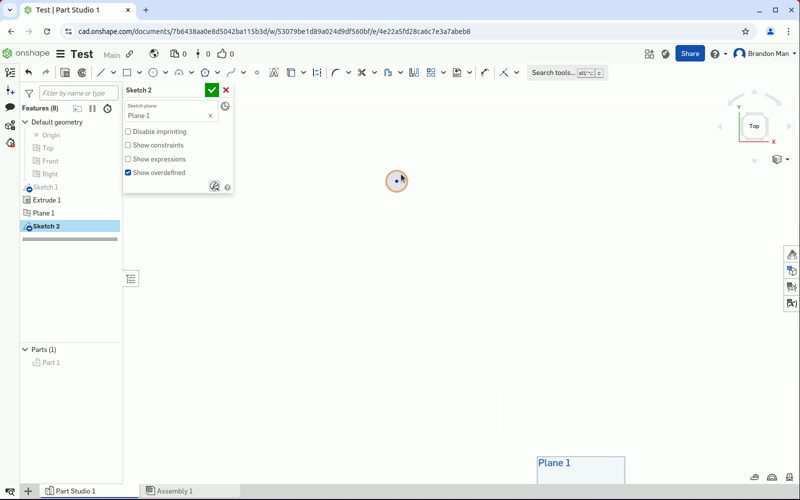
scroll(6)
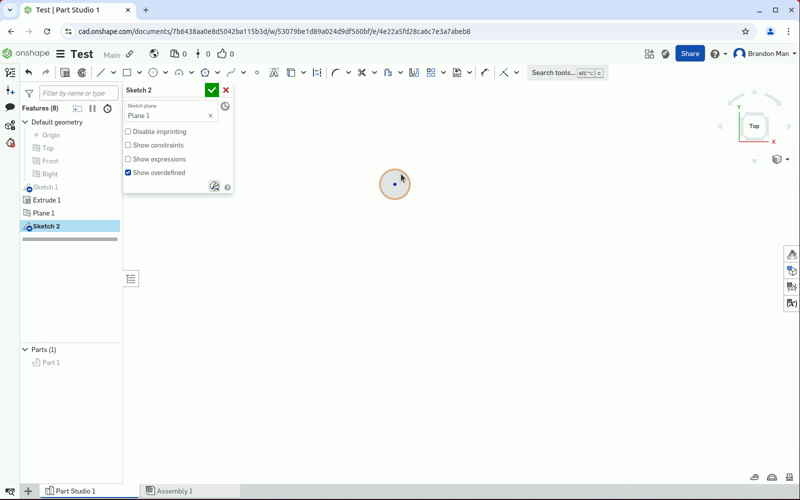
scroll(6)
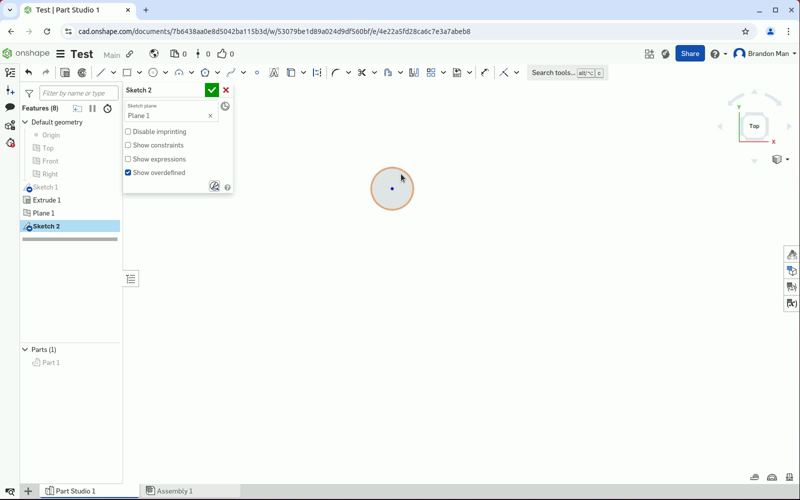
scroll(6)
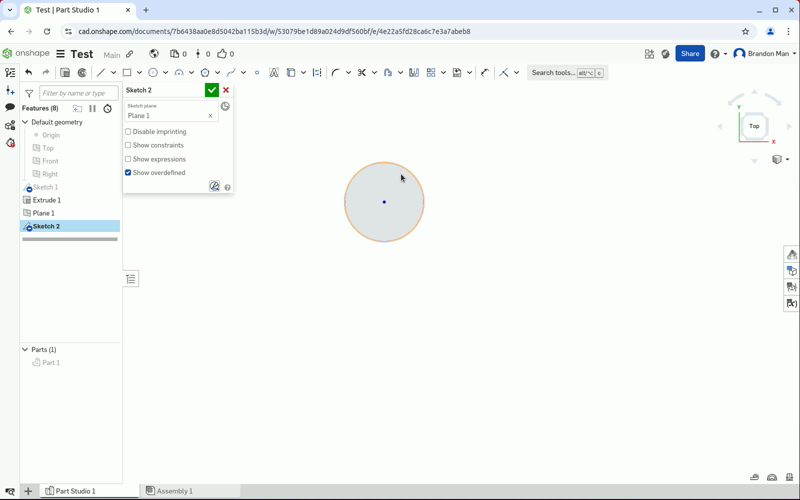
click(401, 173)
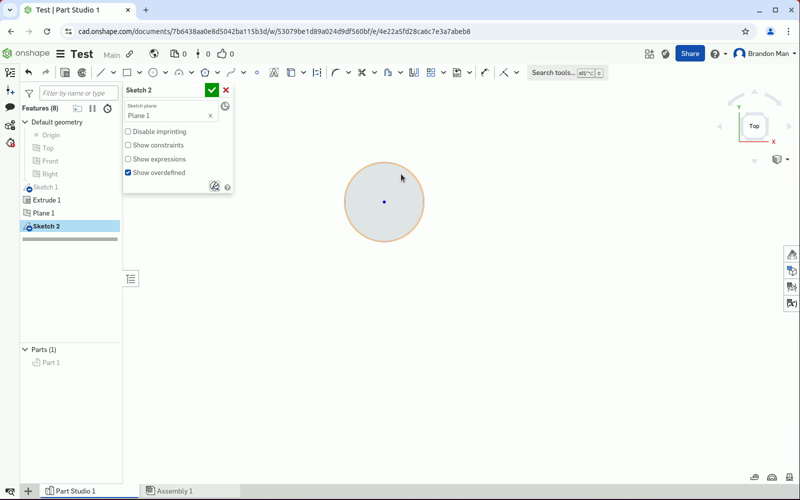
scroll(-6)
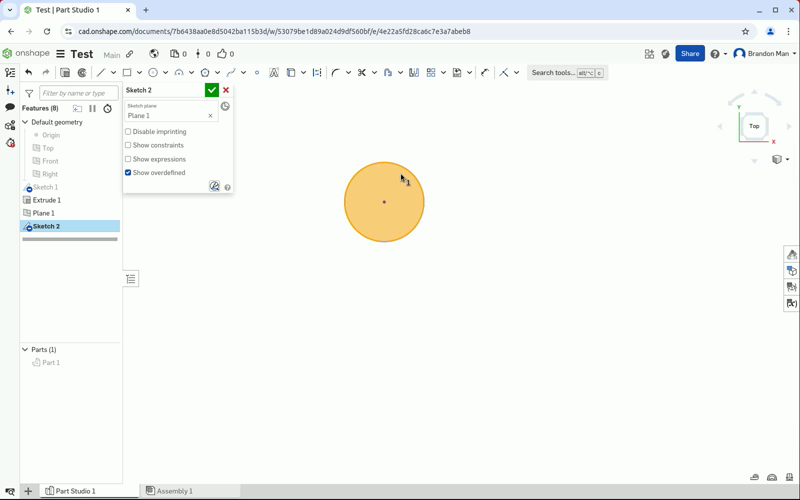
scroll(-6)
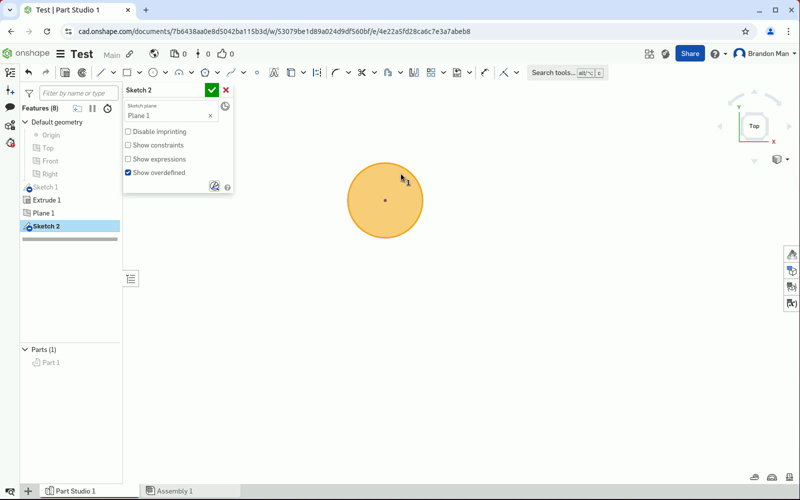
scroll(-6)
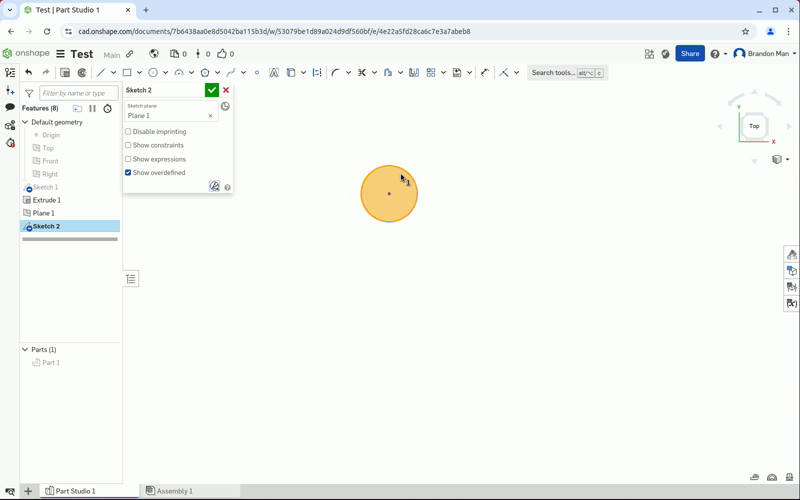
scroll(-6)
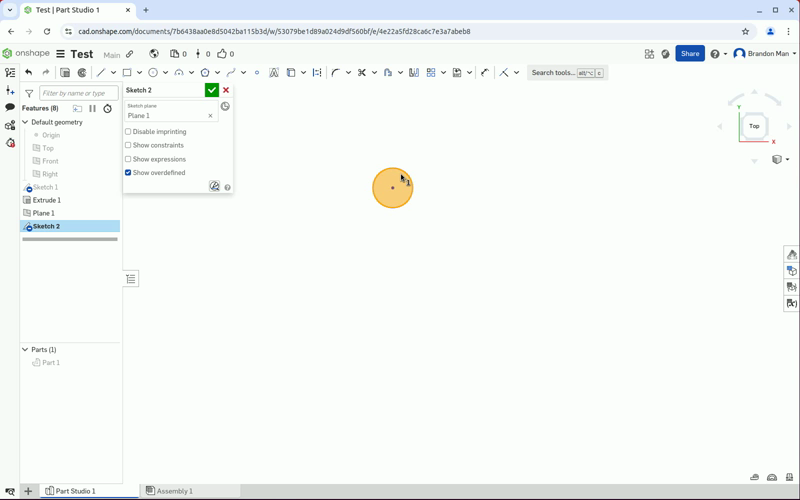
scroll(-6)
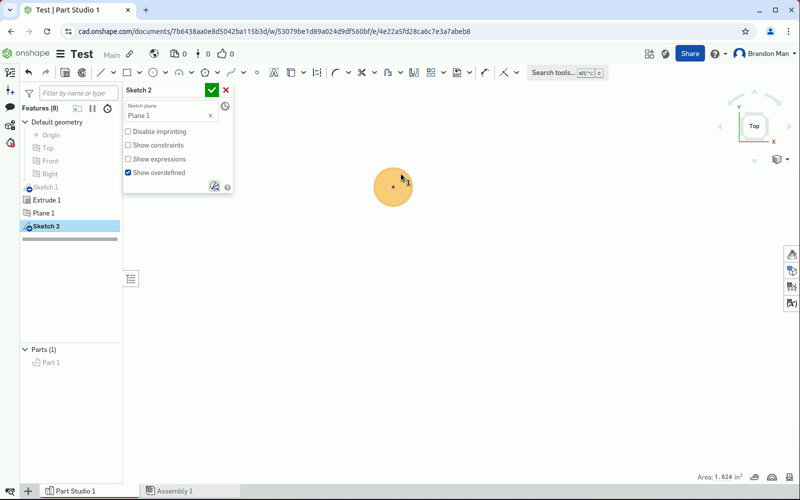
scroll(-6)
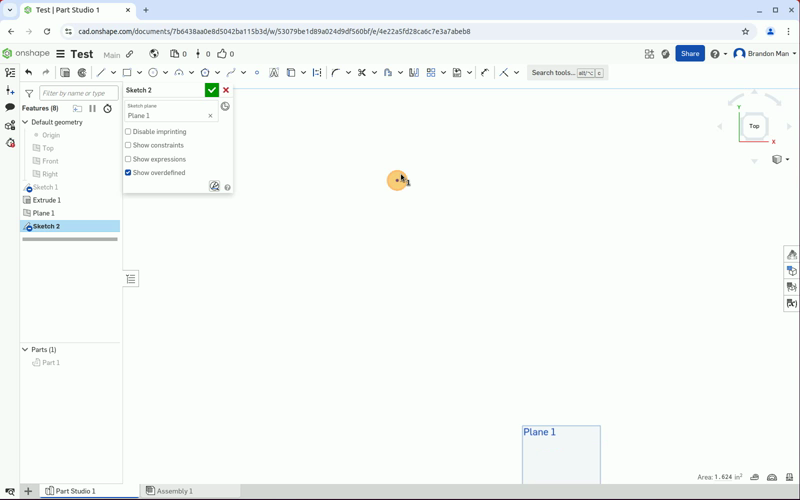
scroll(-6)
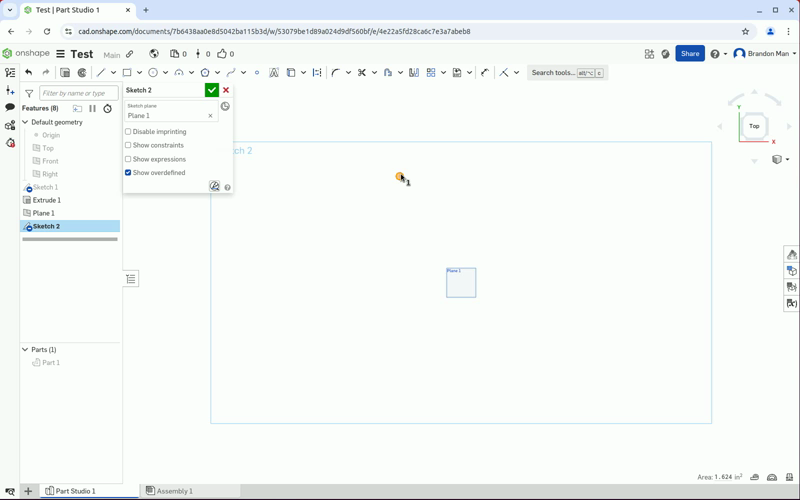
mouse_move(73, 352)
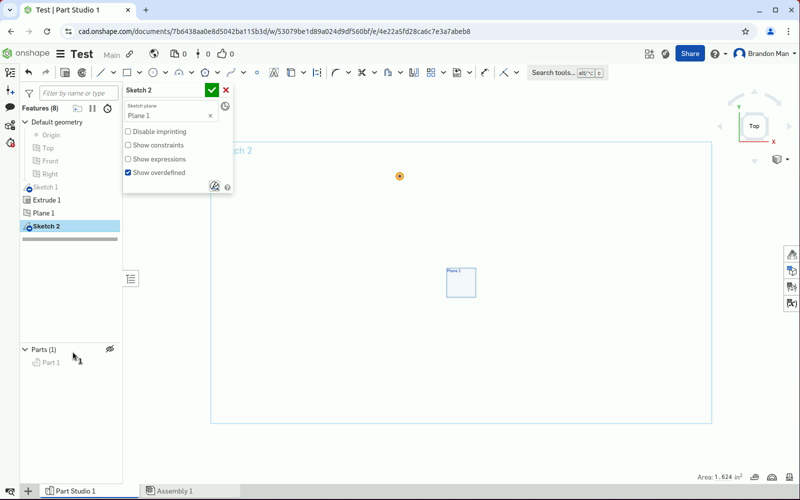
key(shift+y)
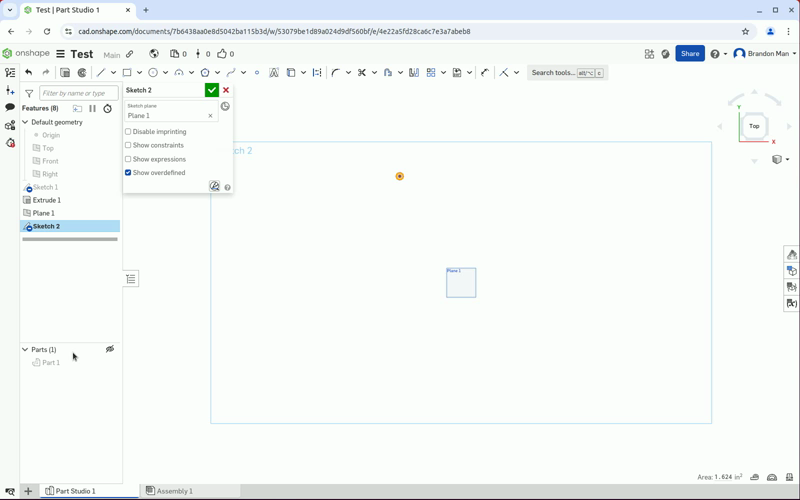
key(shift+e)
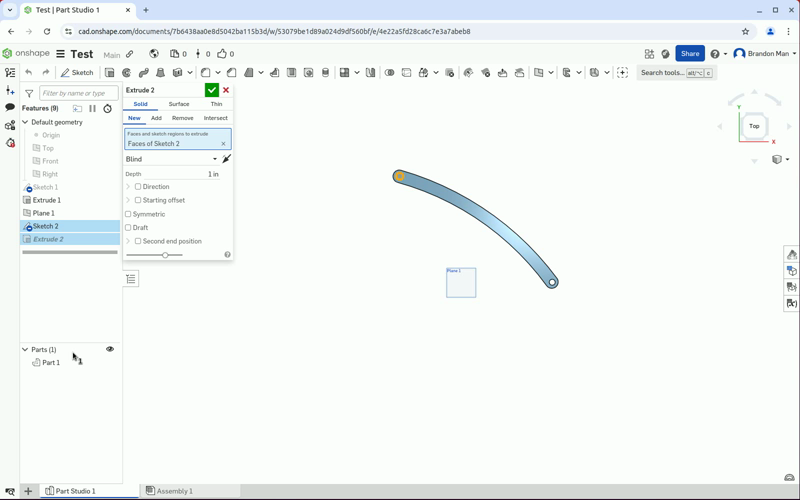
mouse_move(143, 106)
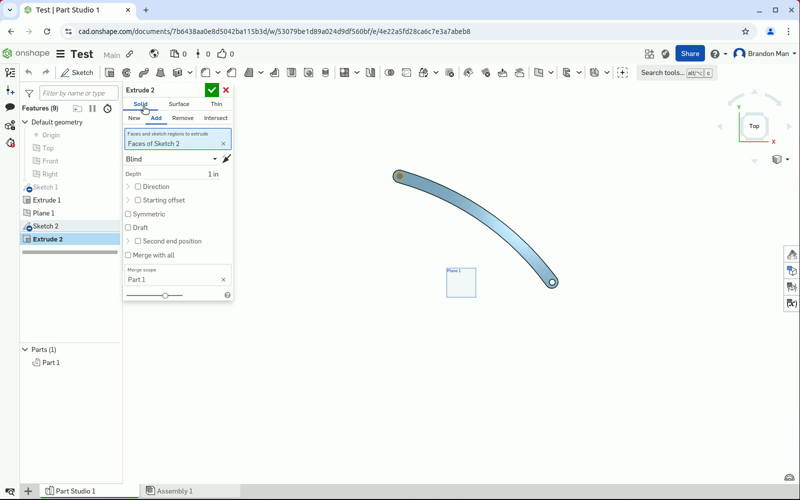
click(143, 106)
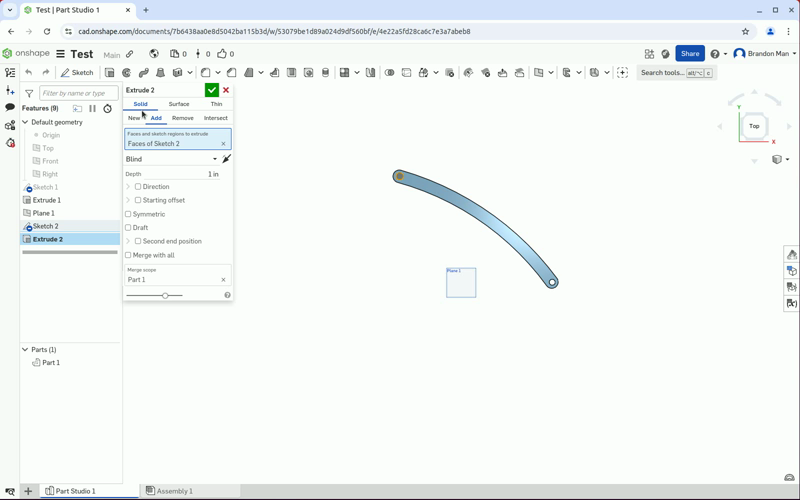
mouse_move(137, 120)
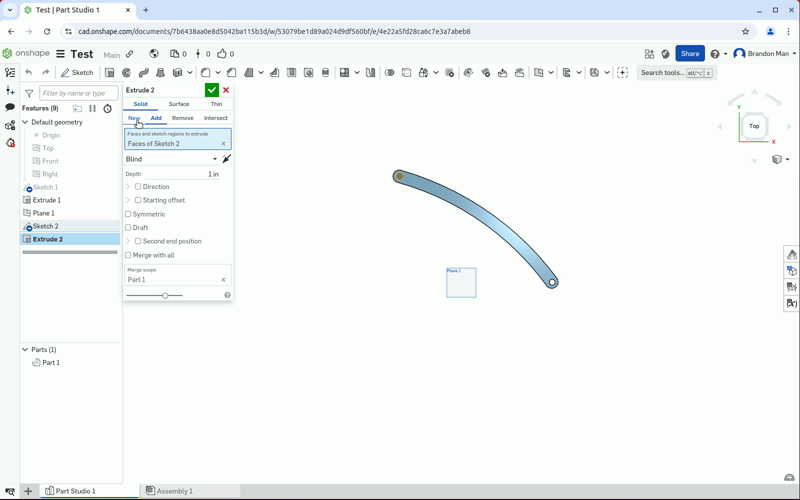
click(137, 120)
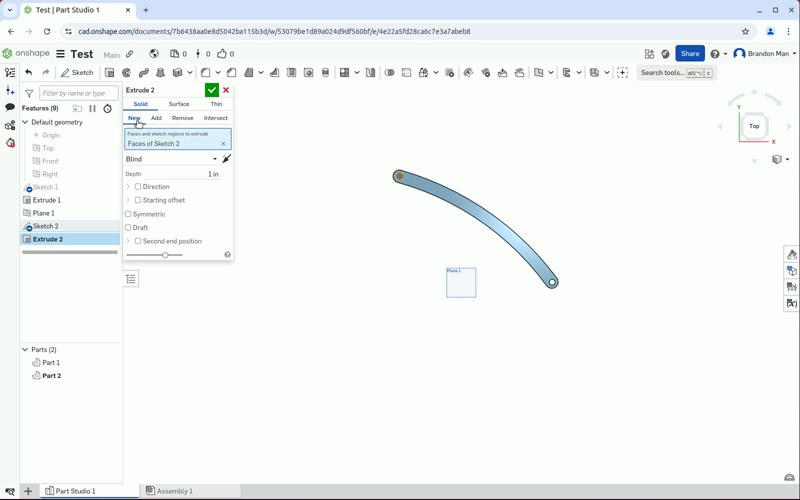
key(tab, 4)
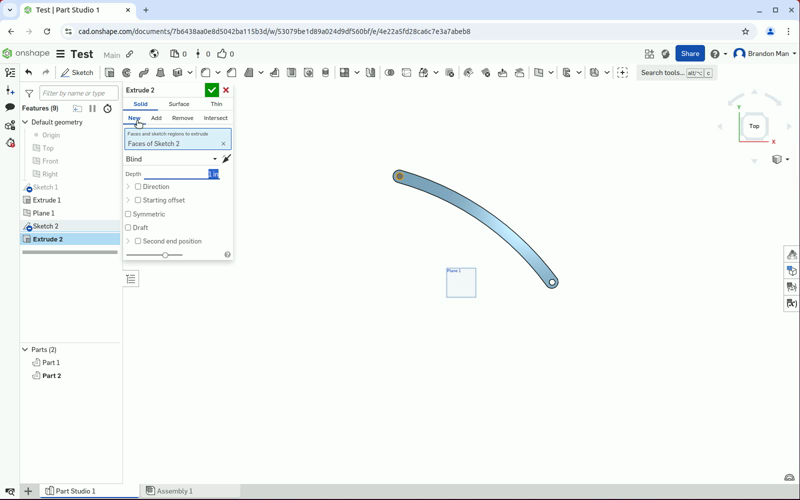
text(2.407)
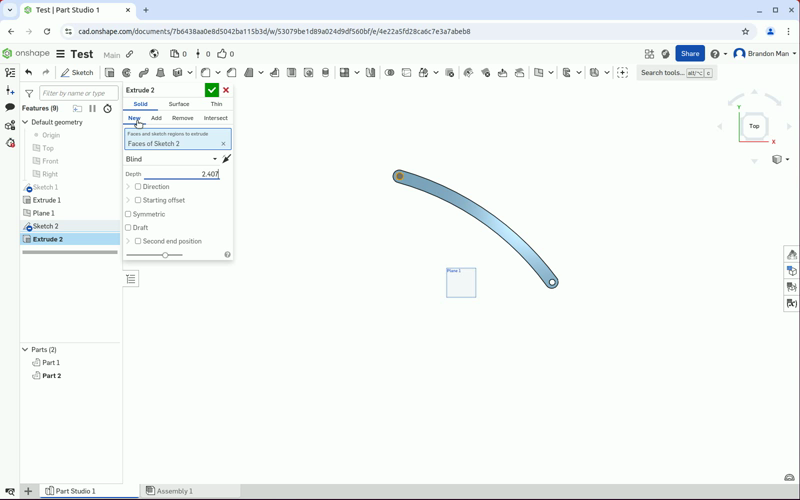
key(enter)
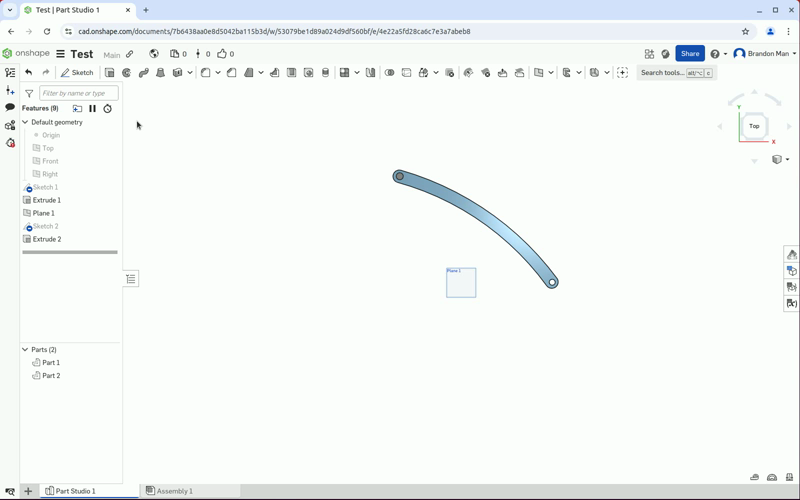
key(shift+h)
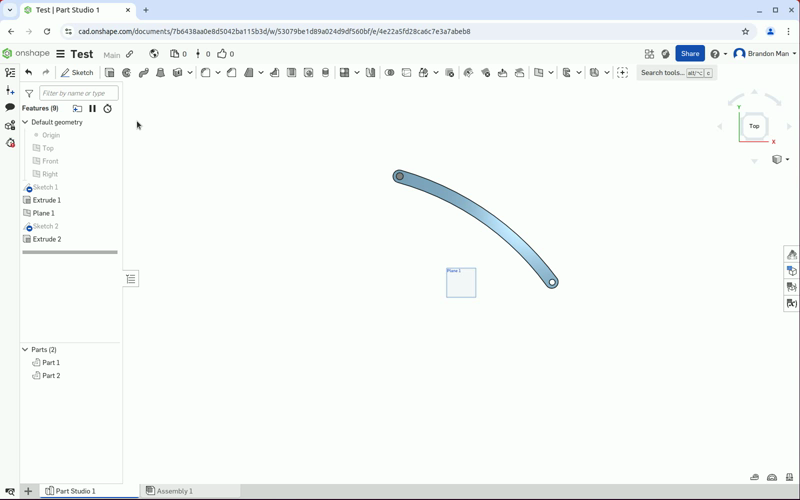
key(shift+h)
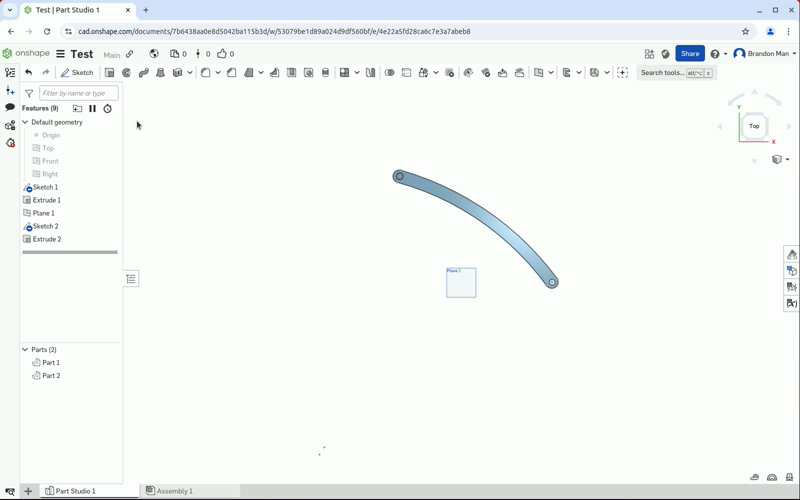
key(shift+7)
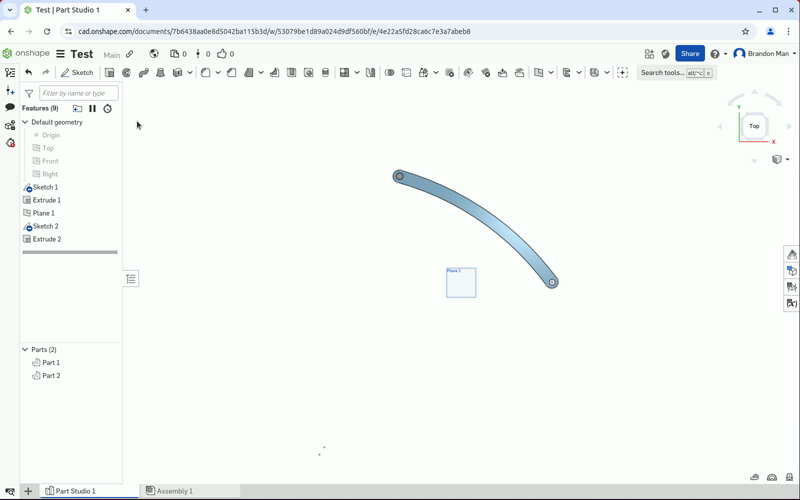
key(up, 3)
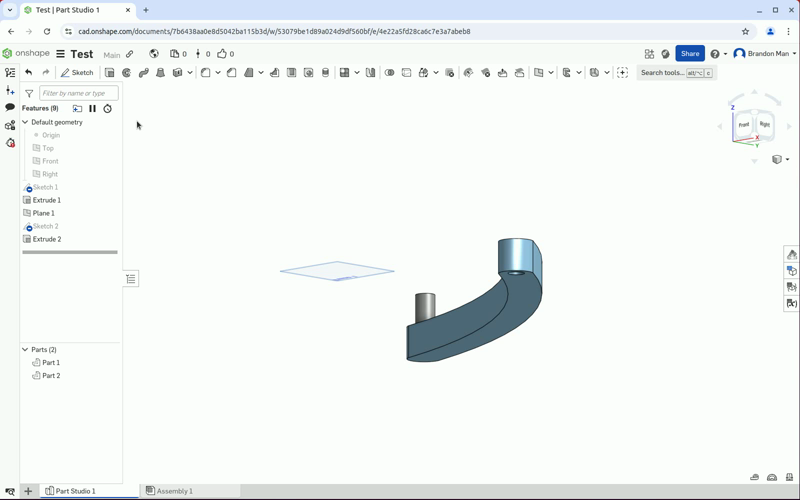
key(left, 3)
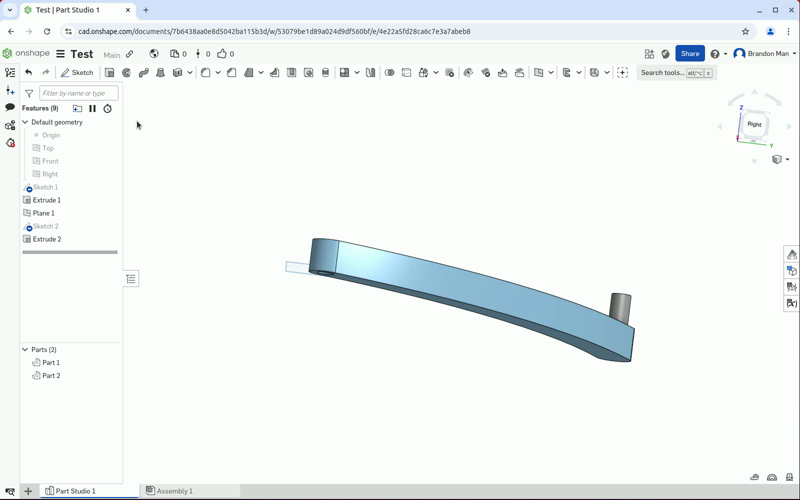
key(right, 3)
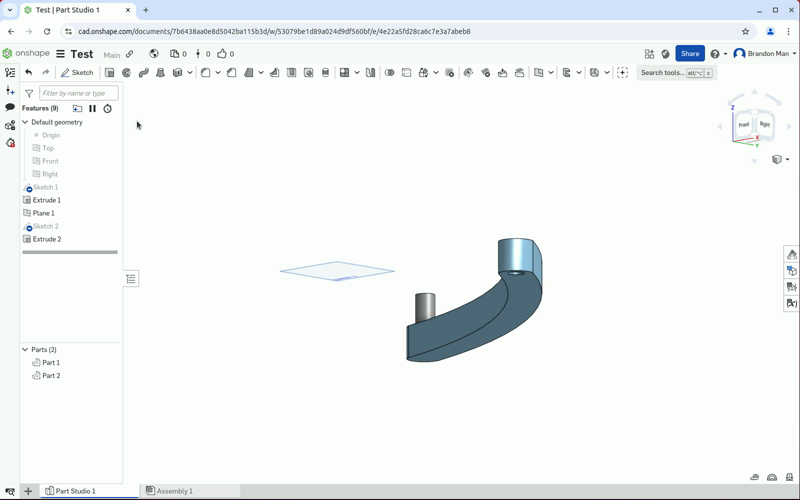
key(down, 3)
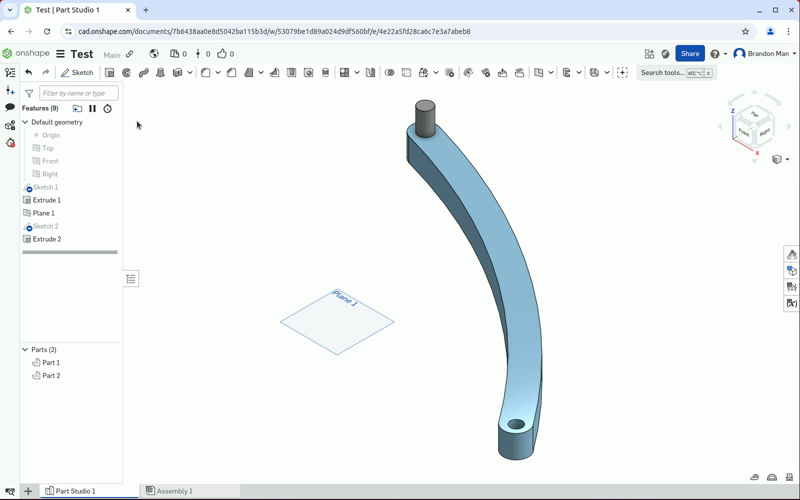
mouse_move(73, 189)
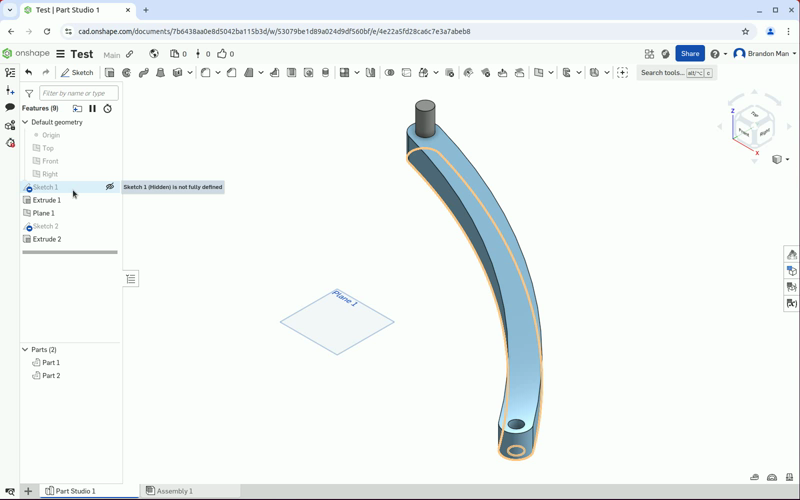
click(73, 189)